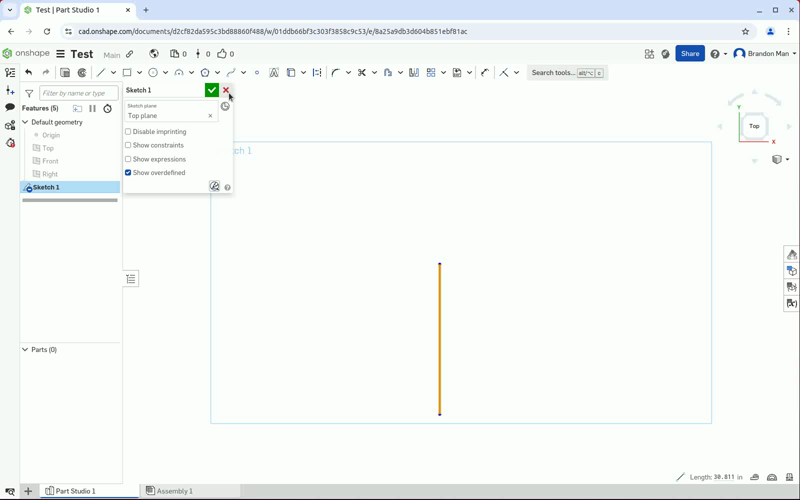
key(shift+h)
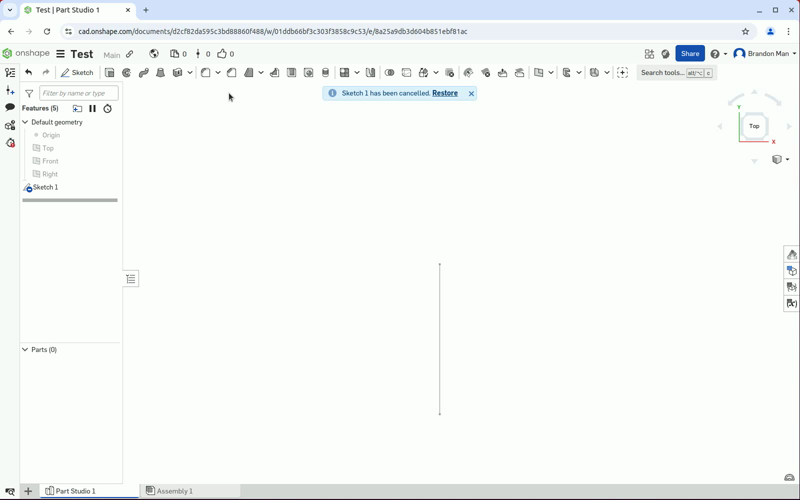
mouse_move(73, 352)
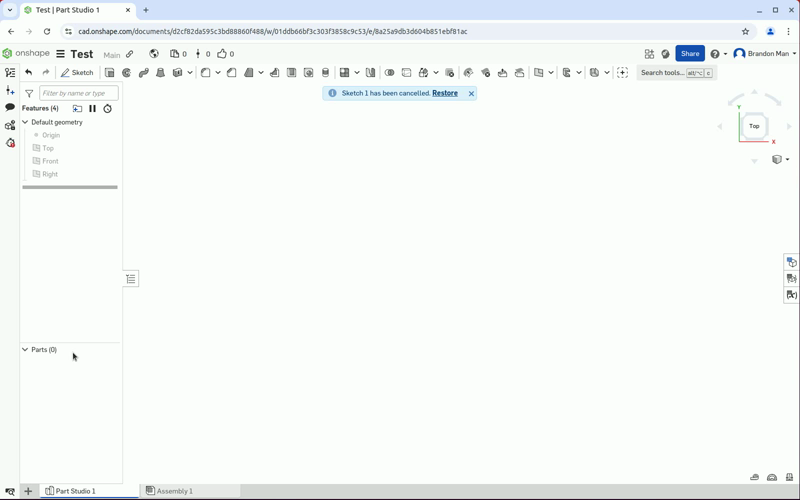
key(y)
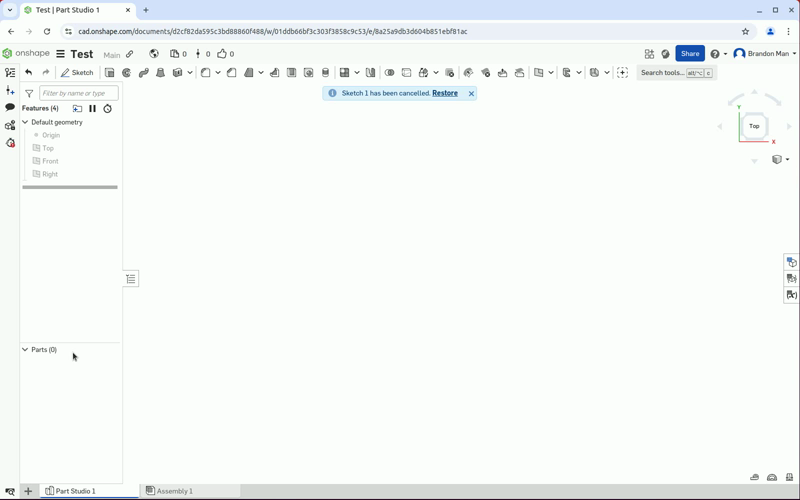
key(shift+p)
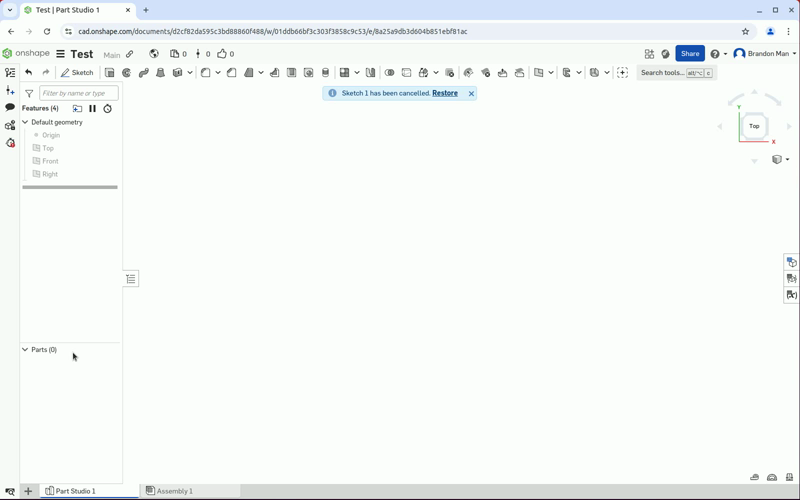
key(space)
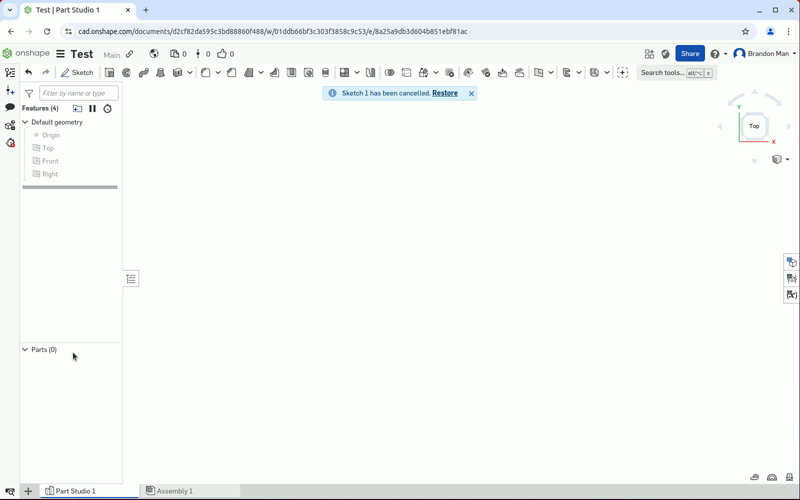
key_down(shift)
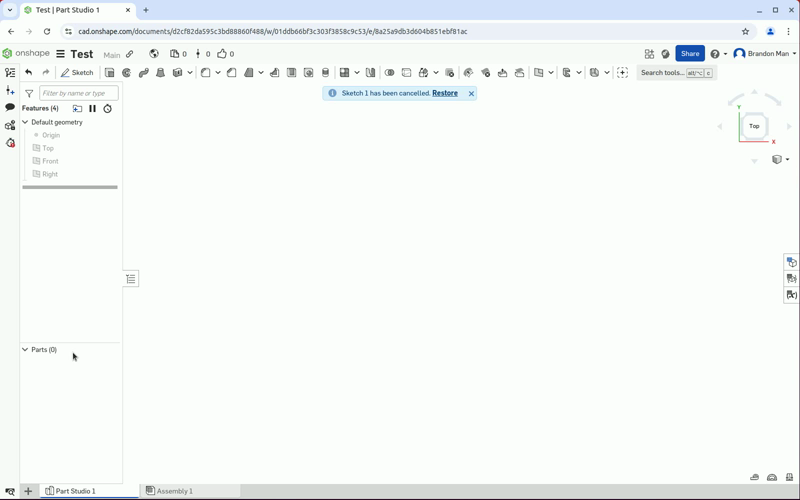
key(up)
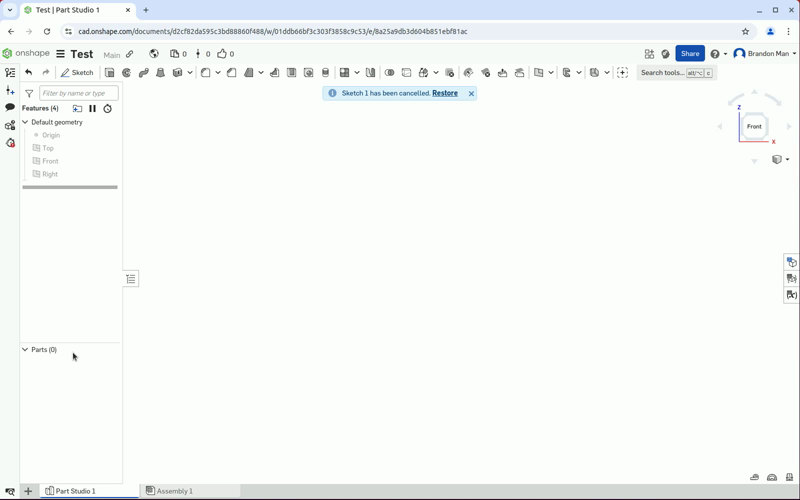
key_up(shift)
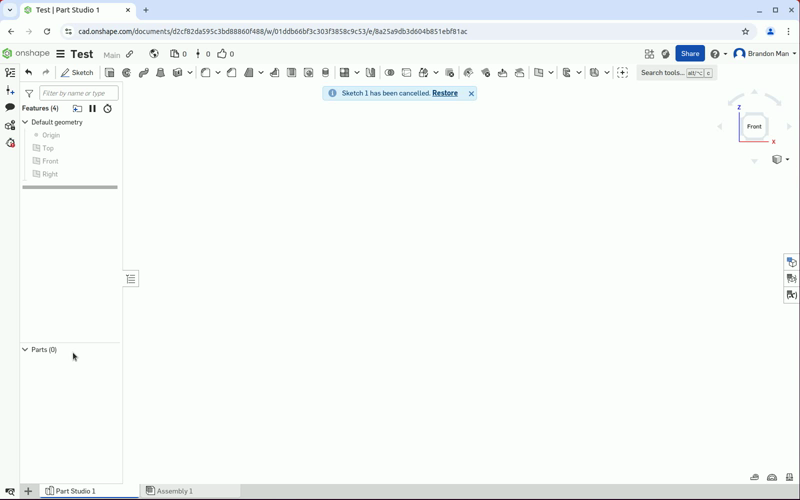
key(space)
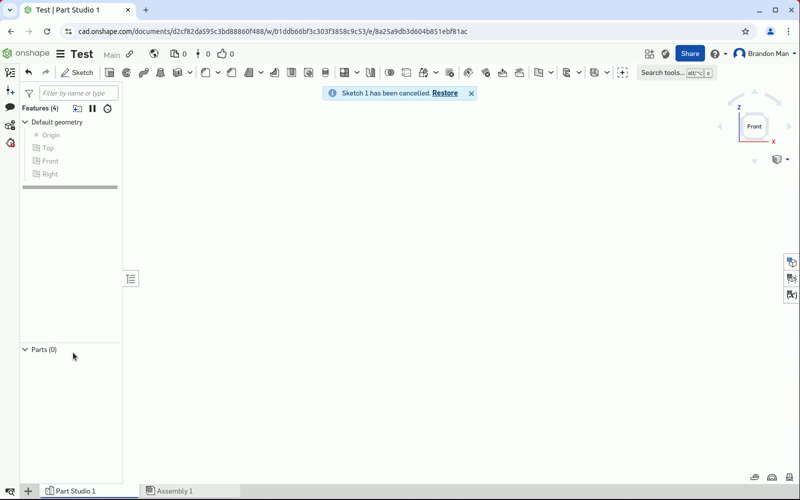
key_down(shift)
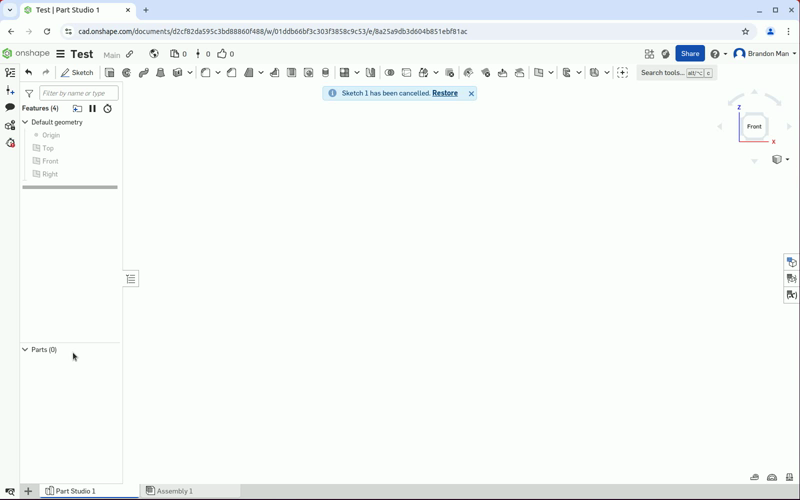
key(left)
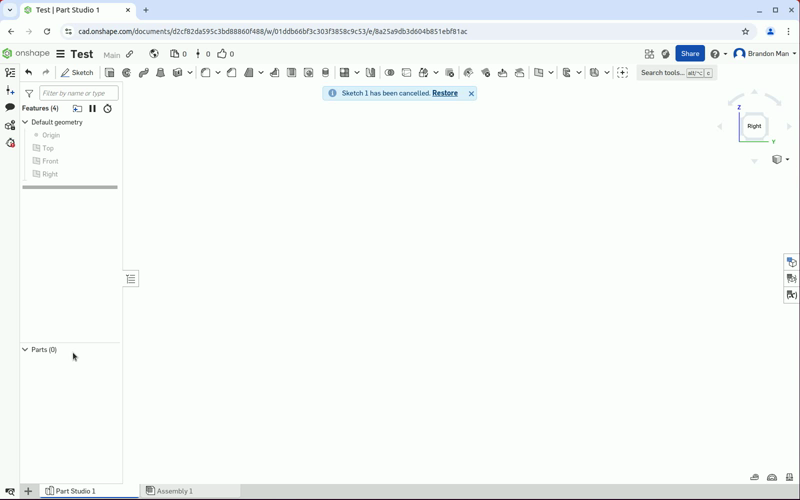
key_up(shift)
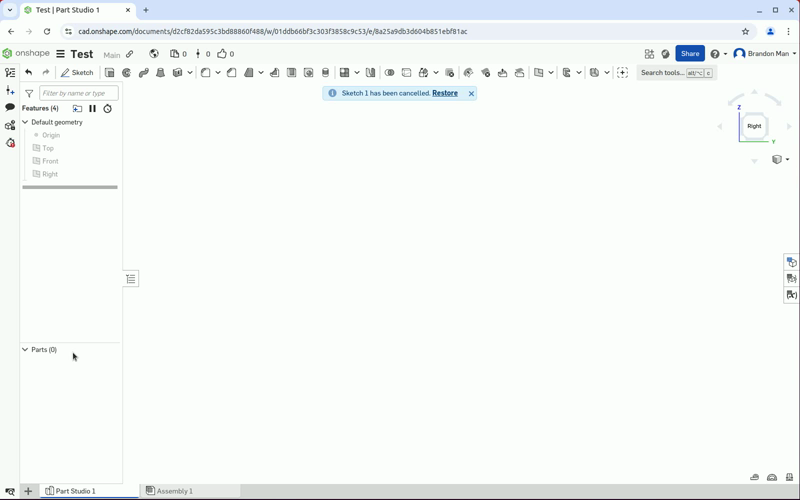
mouse_move(73, 352)
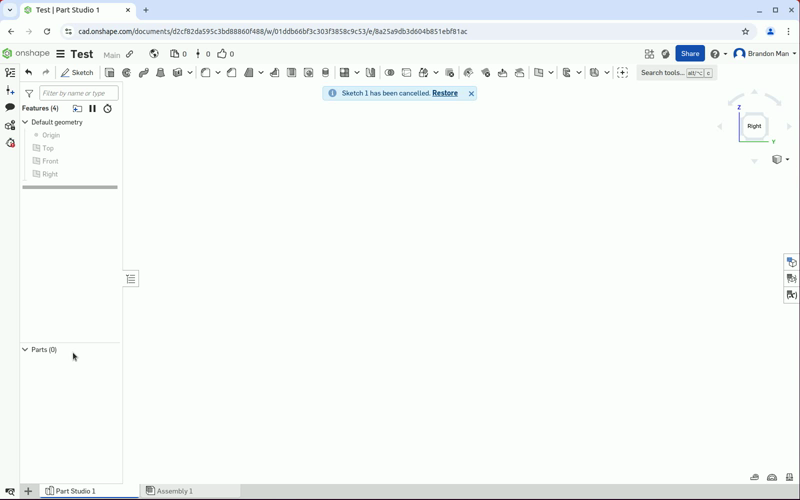
key(shift+y)
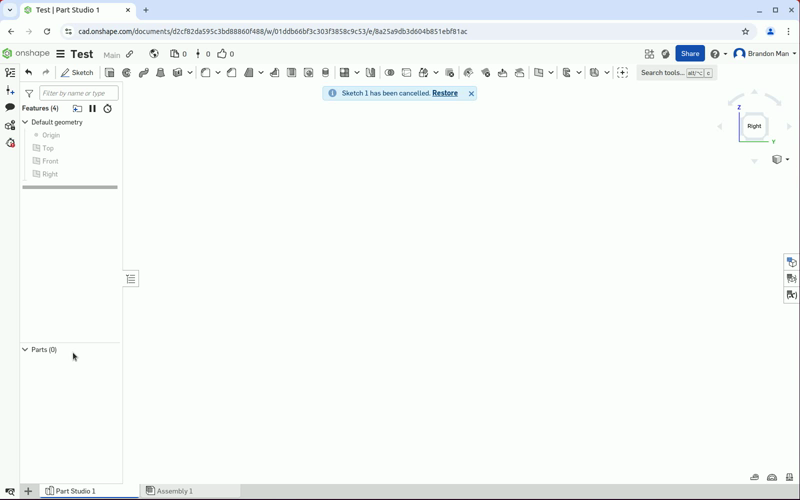
key(shift+s)
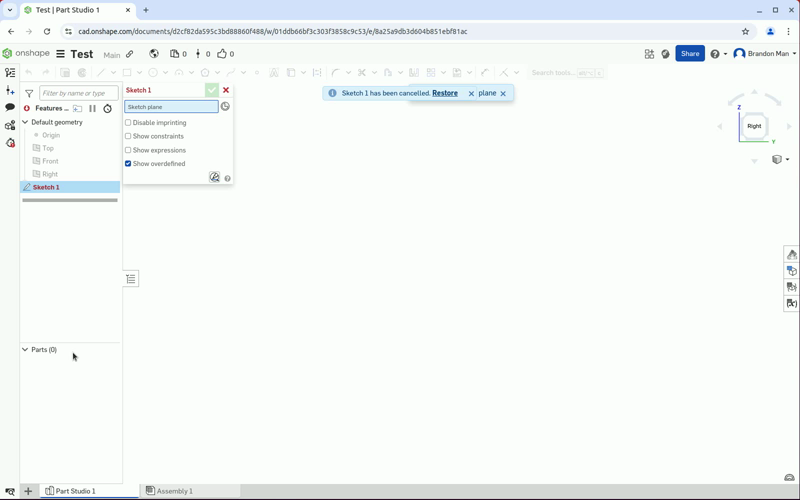
mouse_move(73, 176)
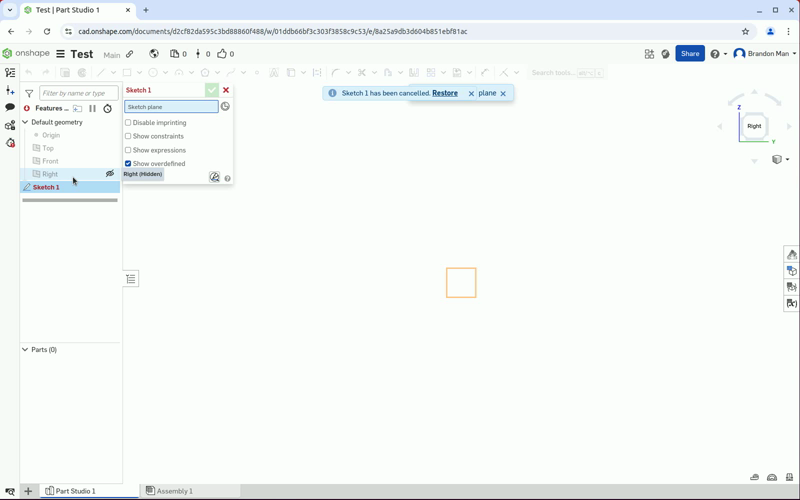
click(73, 176)
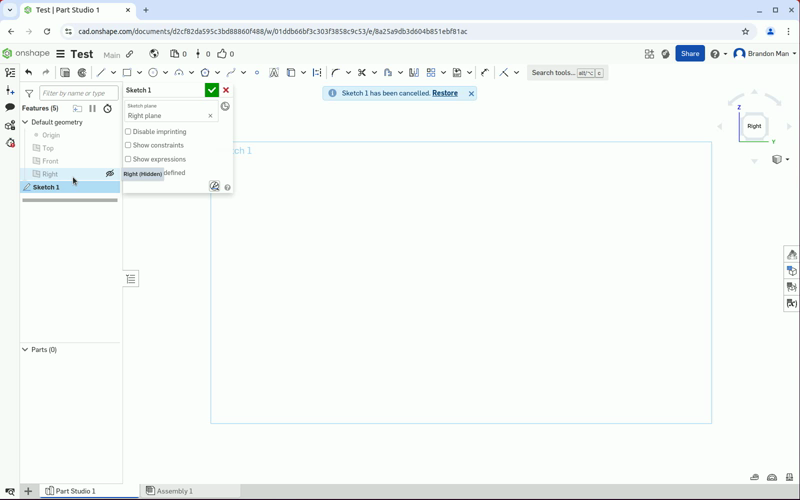
mouse_move(73, 352)
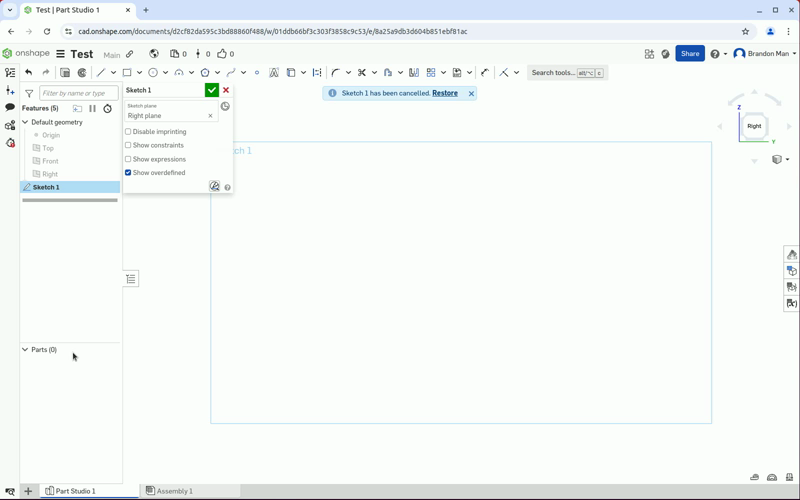
key(y)
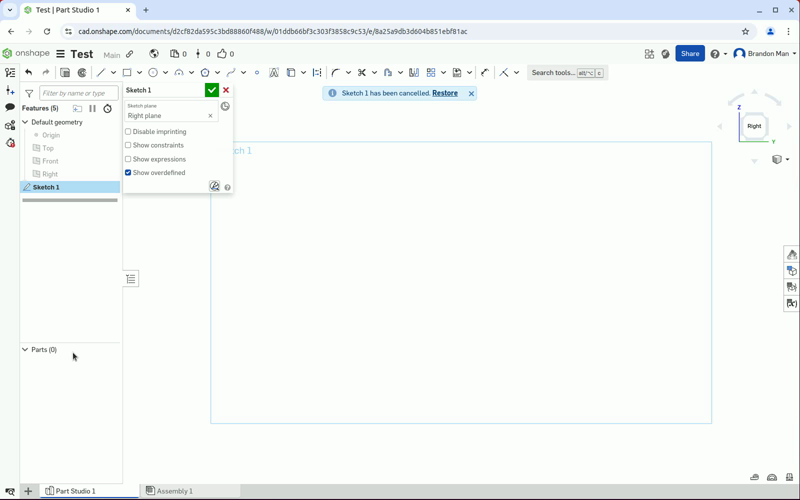
key(c)
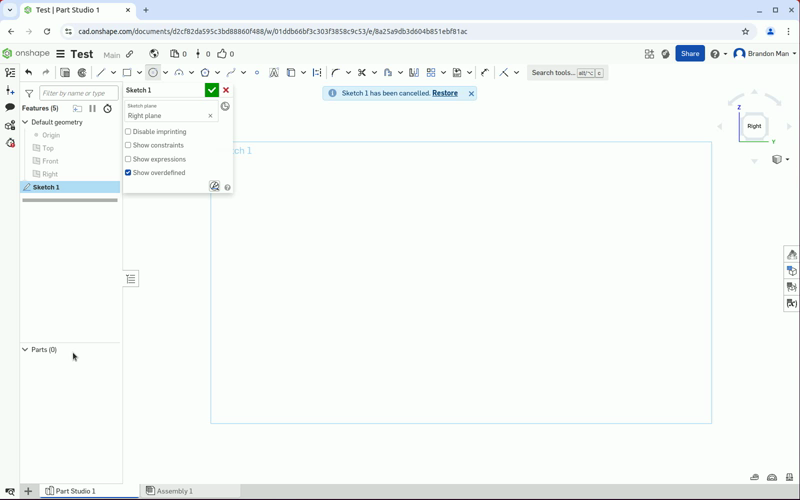
key_down(shift)
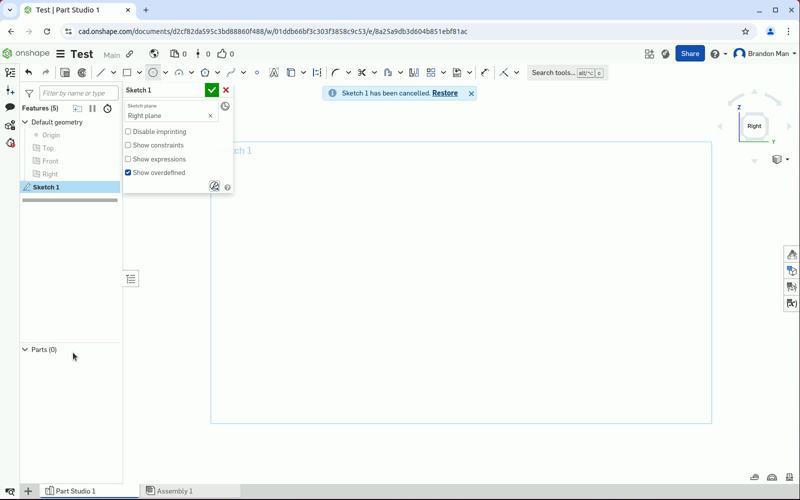
mouse_move(460, 282)
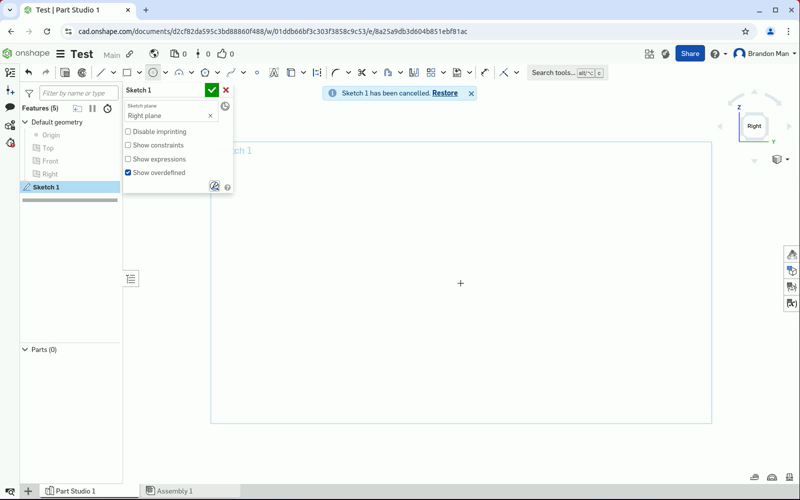
click(460, 282)
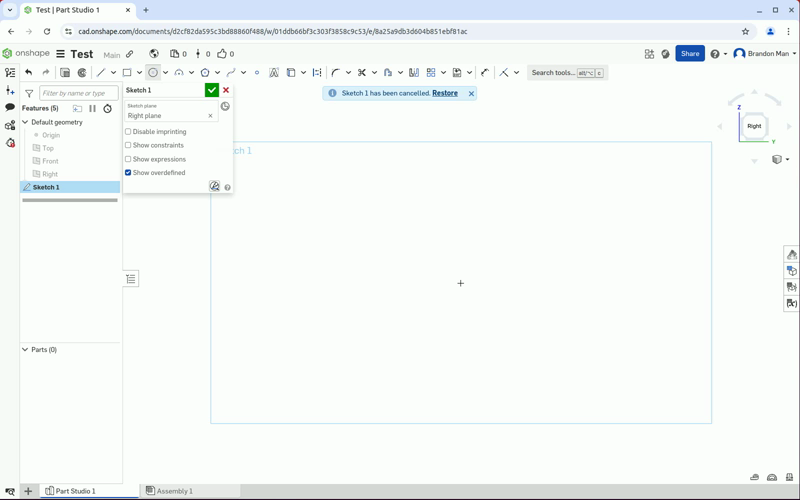
key_up(shift)
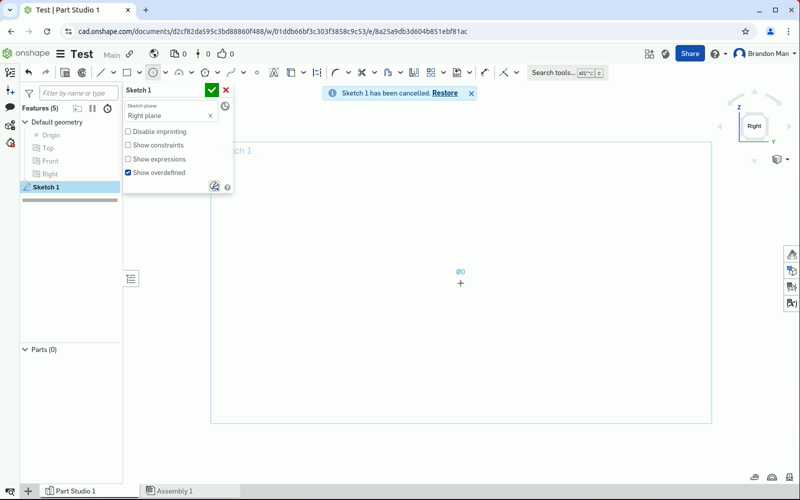
mouse_move(500, 282)
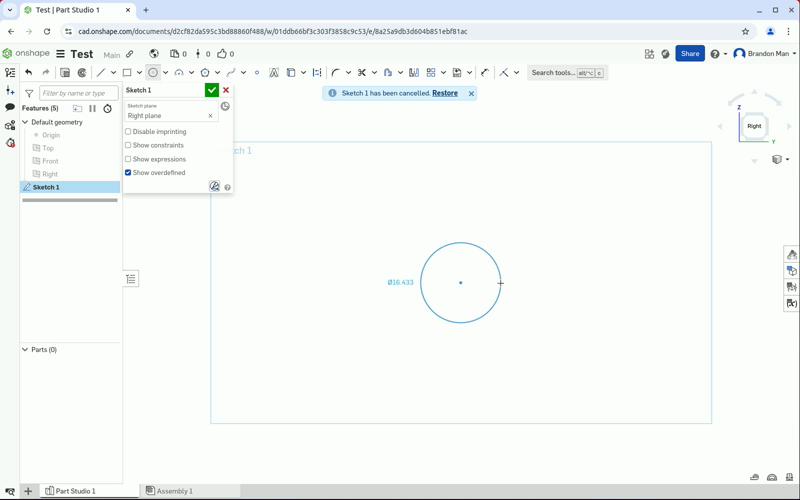
click(500, 282)
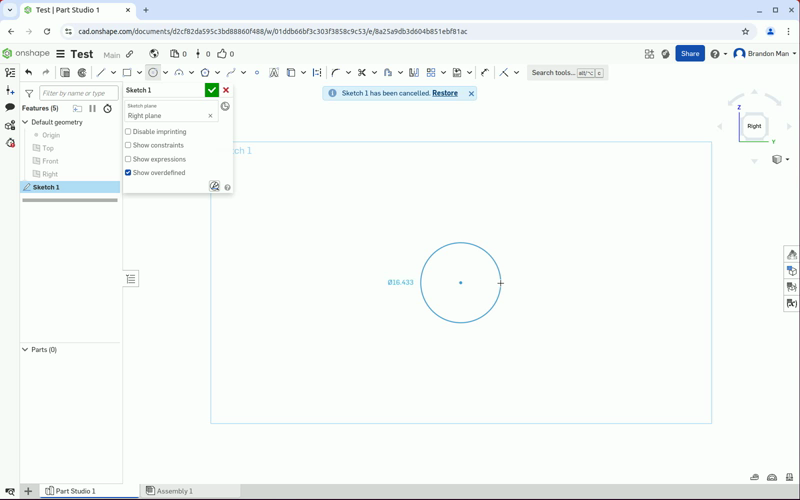
key(esc)
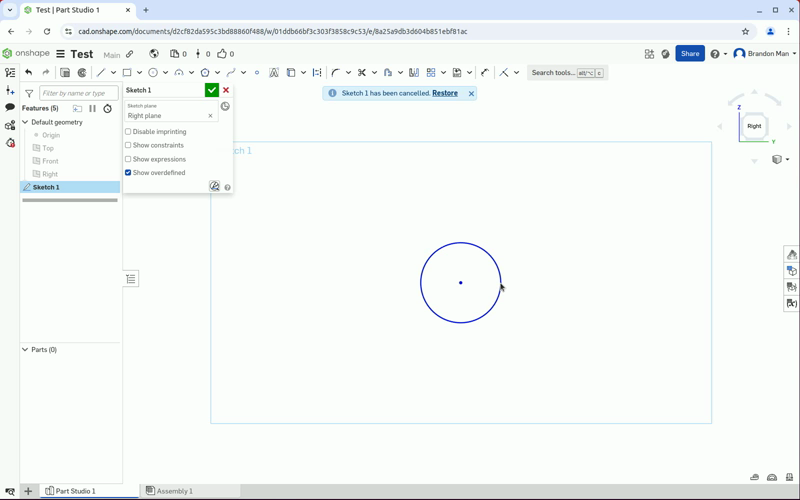
mouse_move(474, 278)
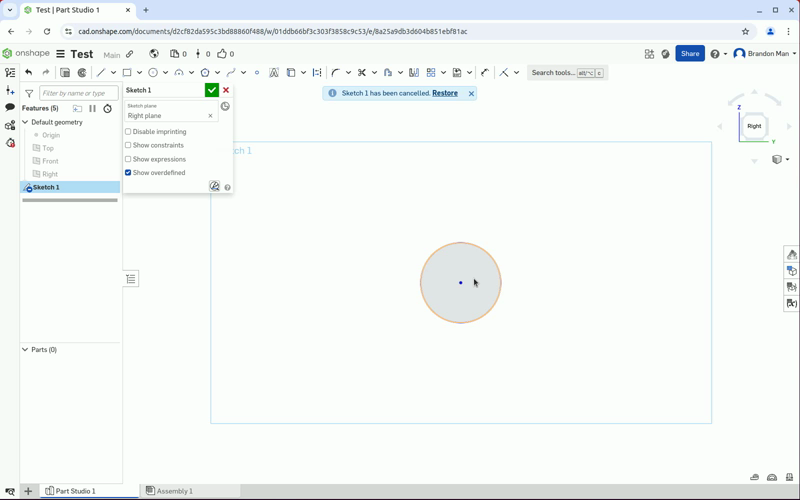
click(474, 278)
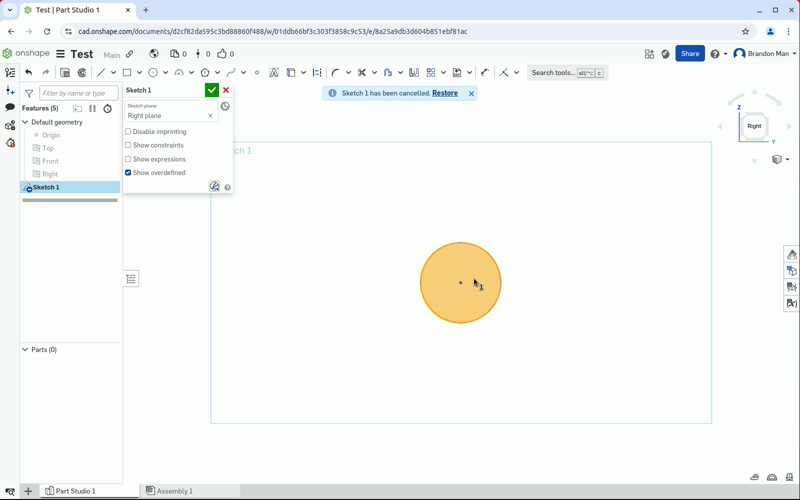
mouse_move(73, 352)
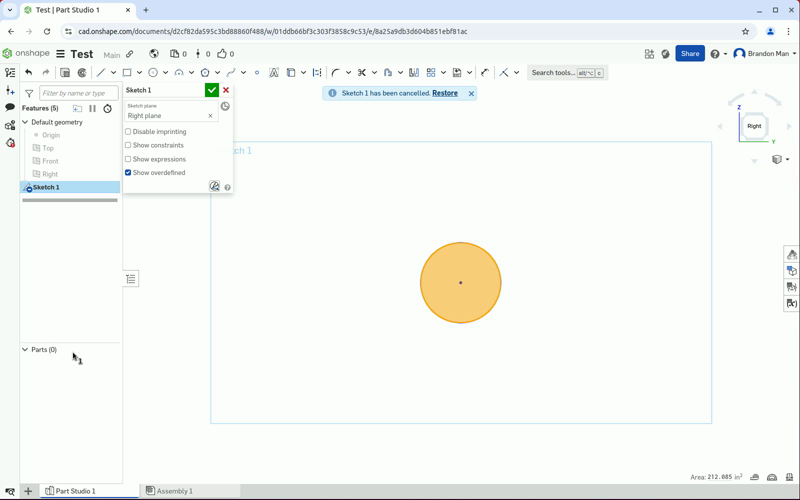
key(shift+y)
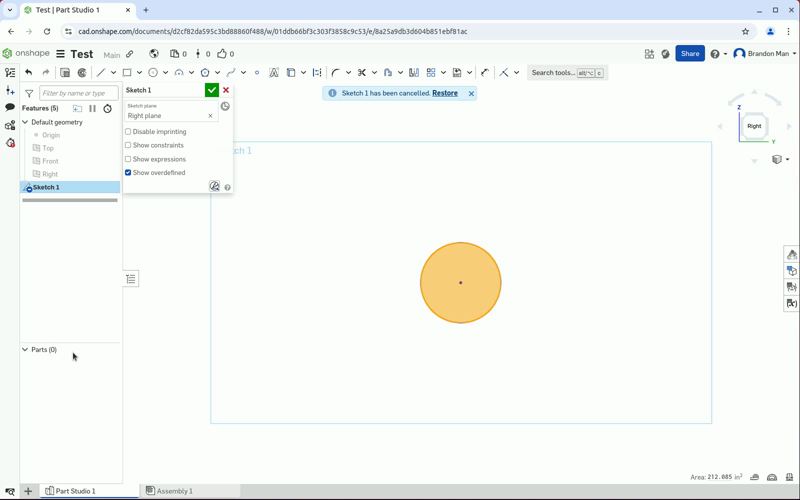
key(shift+e)
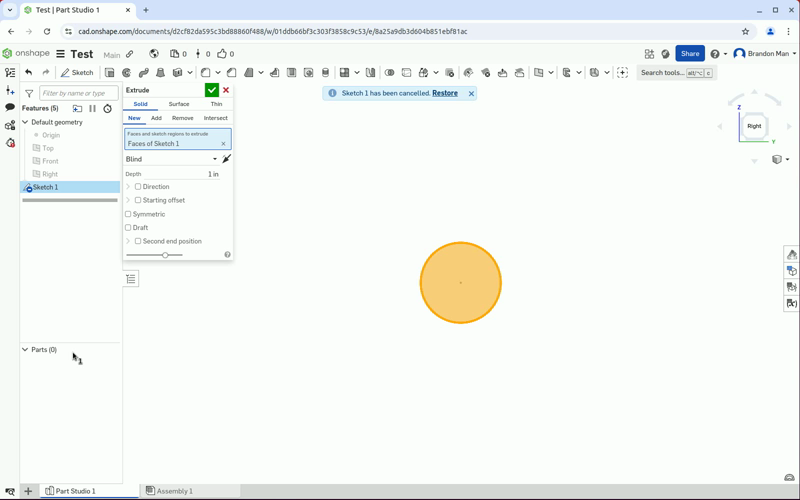
mouse_move(143, 106)
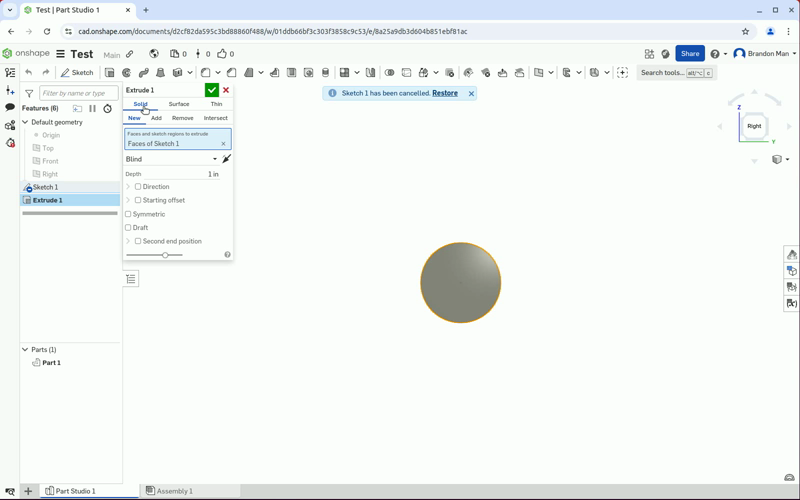
click(143, 106)
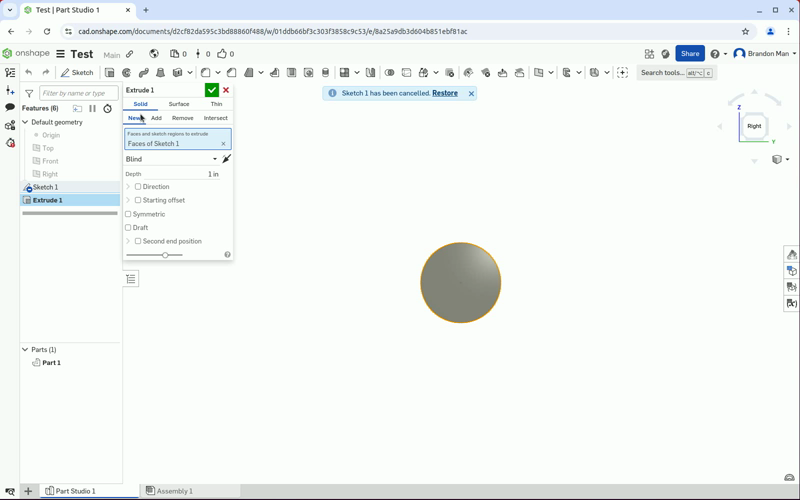
mouse_move(137, 120)
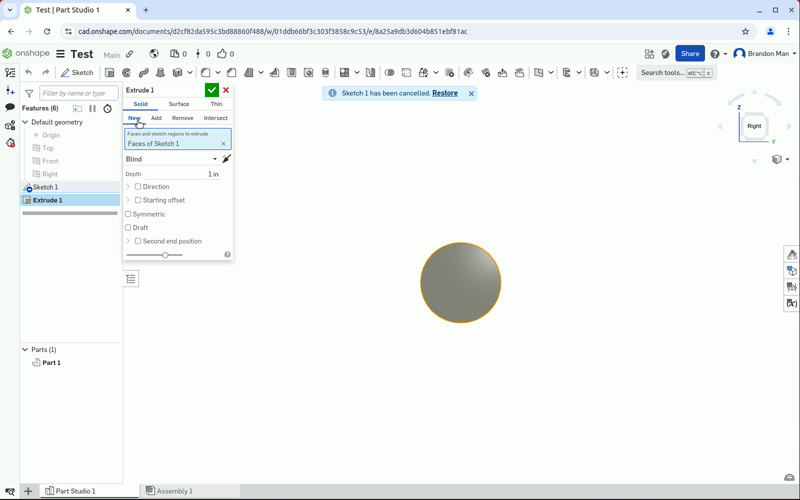
click(137, 120)
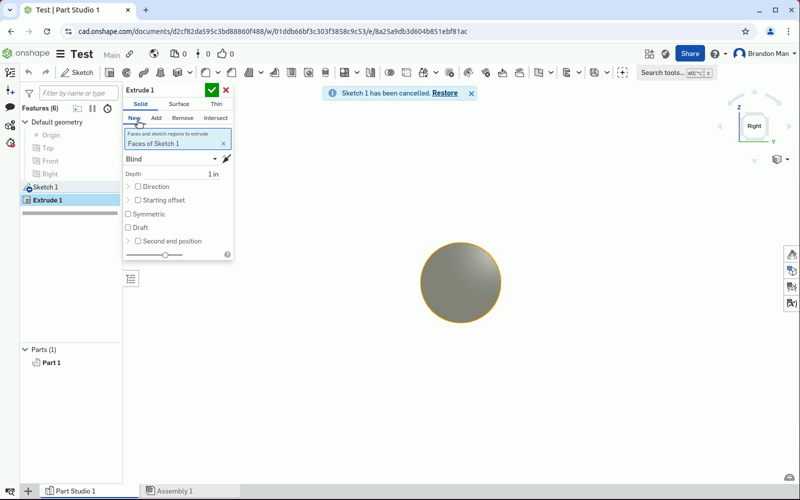
key(tab, 4)
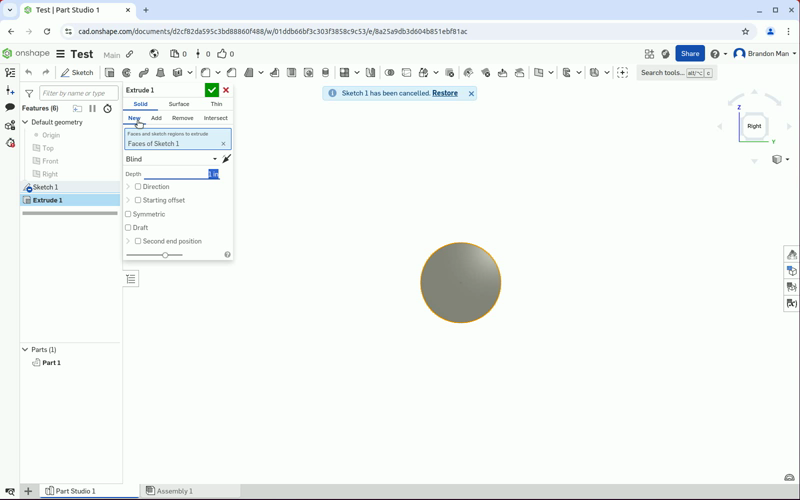
text(46.216)
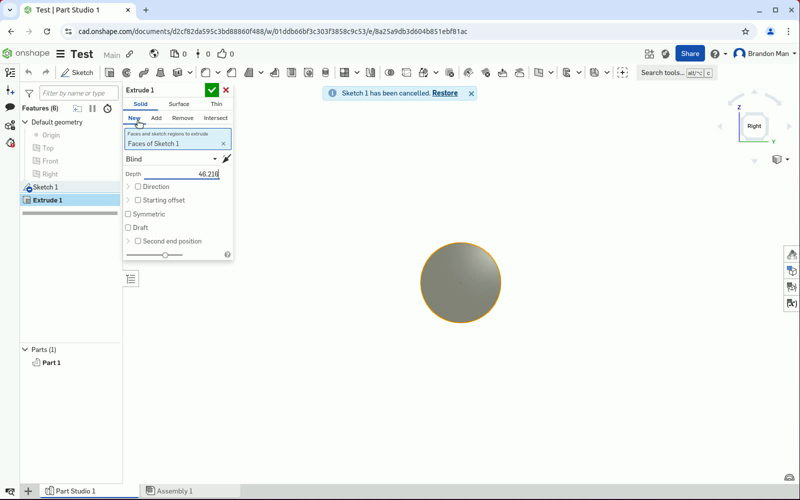
key(tab, 3)
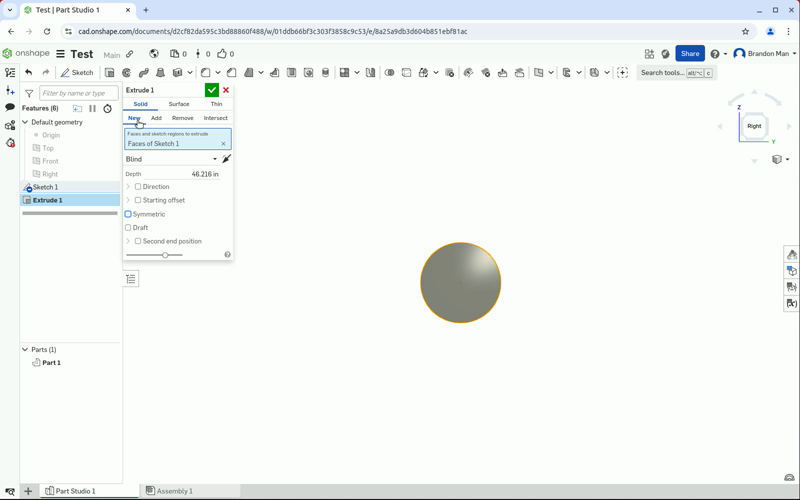
key(space)
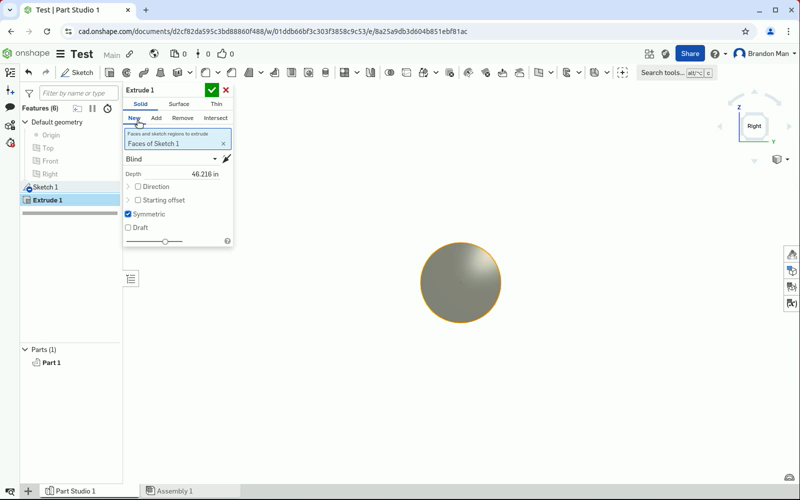
key(enter)
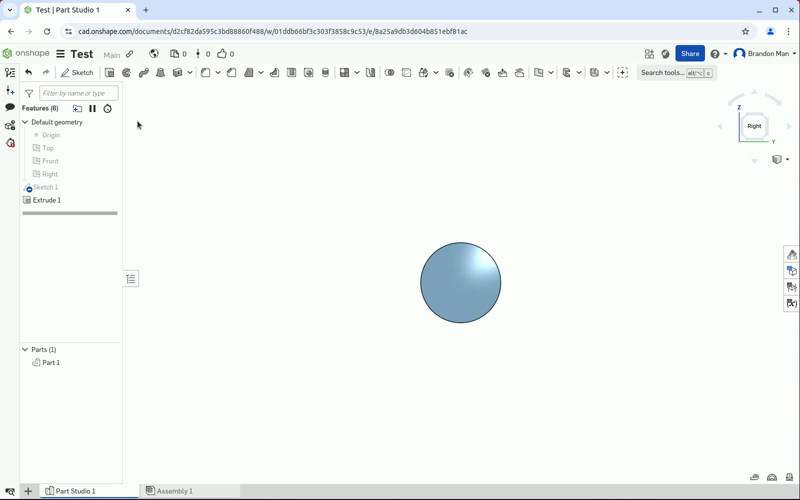
key(shift+h)
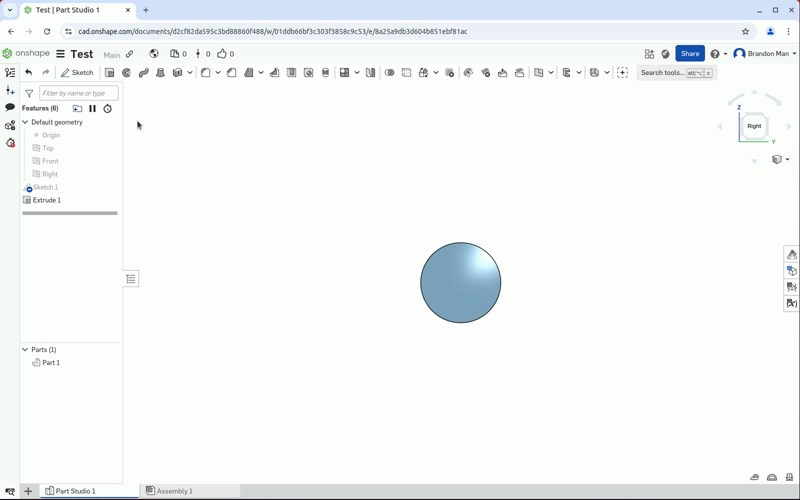
key(shift+h)
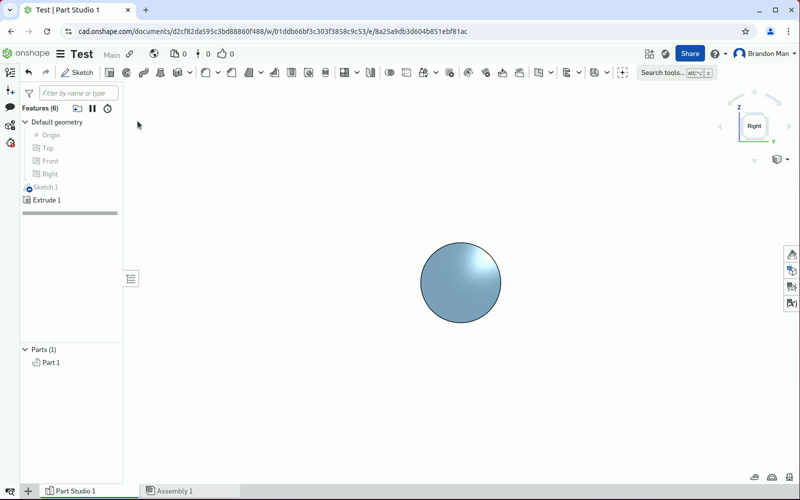
mouse_move(73, 189)
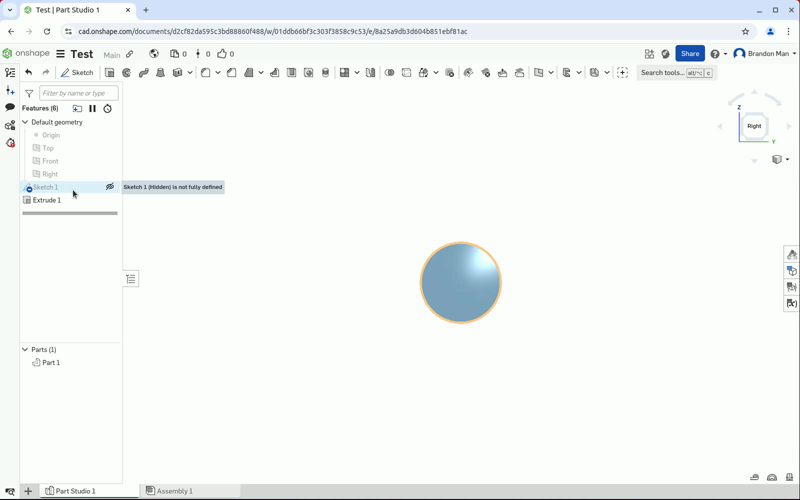
click(73, 189)
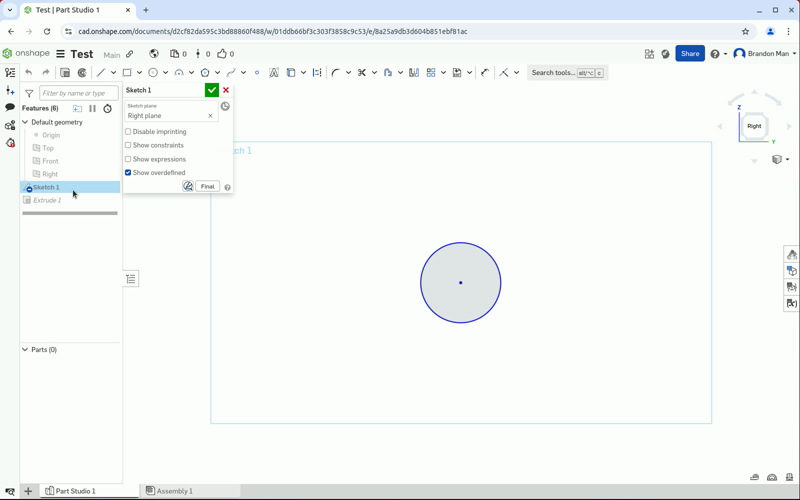
mouse_move(229, 92)
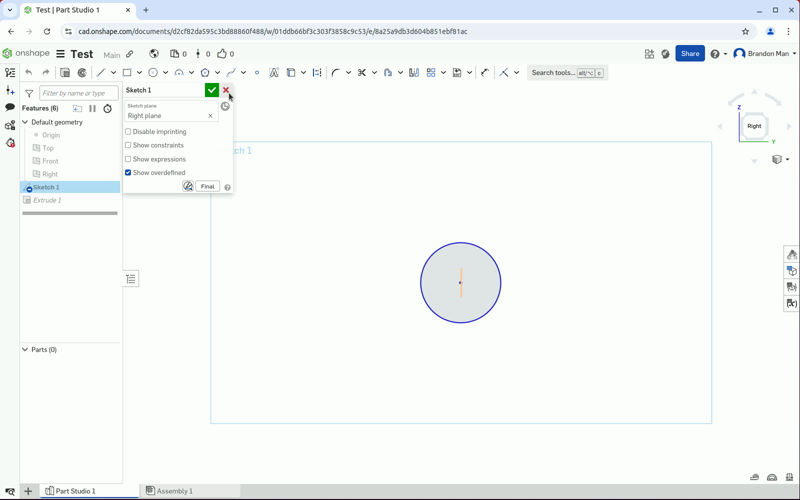
click(229, 92)
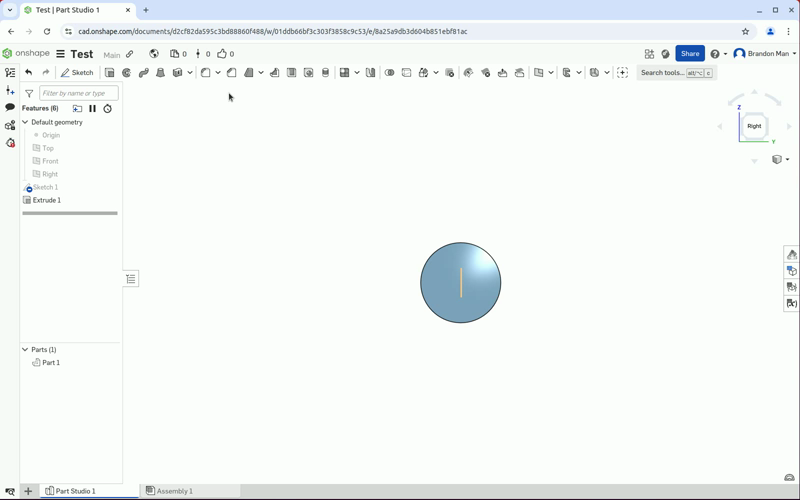
mouse_move(541, 75)
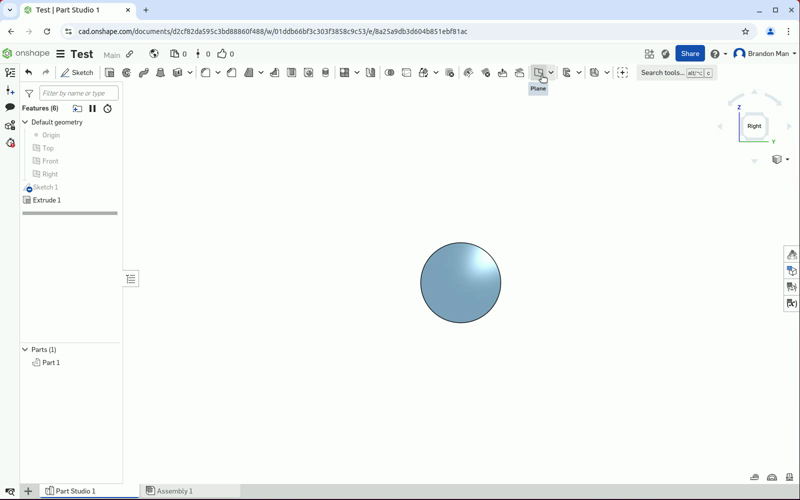
click(541, 75)
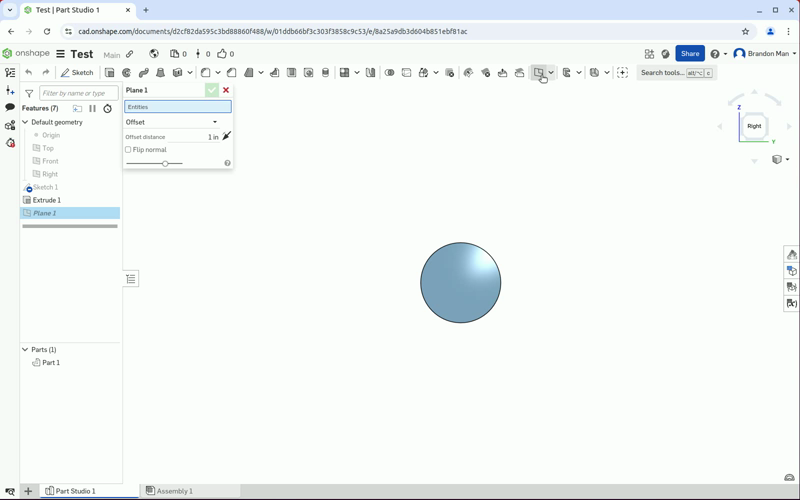
mouse_move(73, 176)
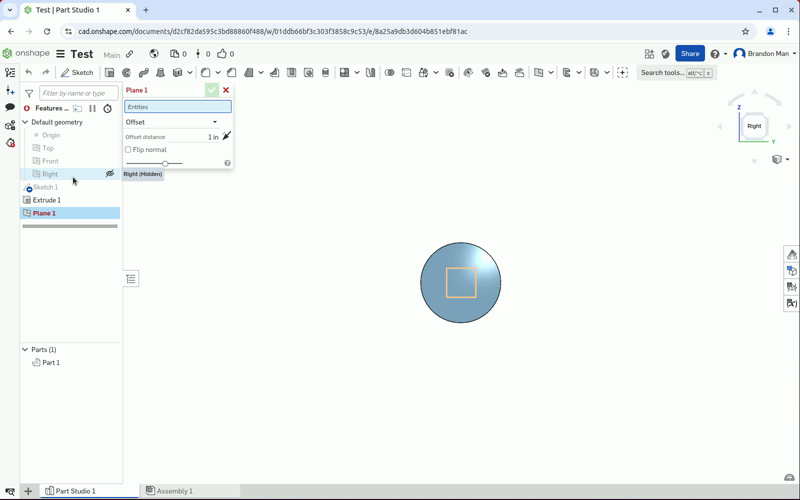
click(73, 176)
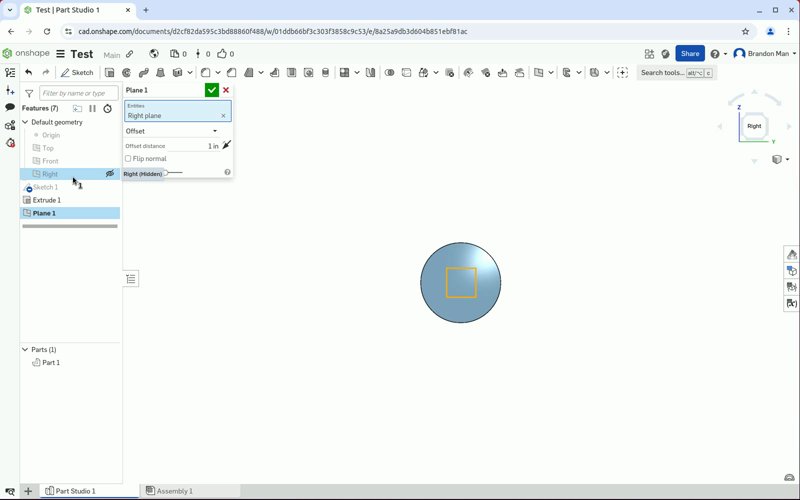
key(tab, 2)
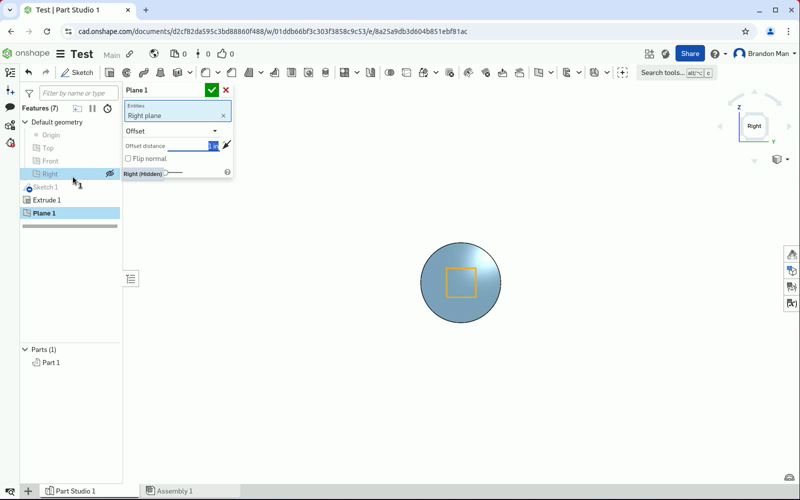
text(23.108)
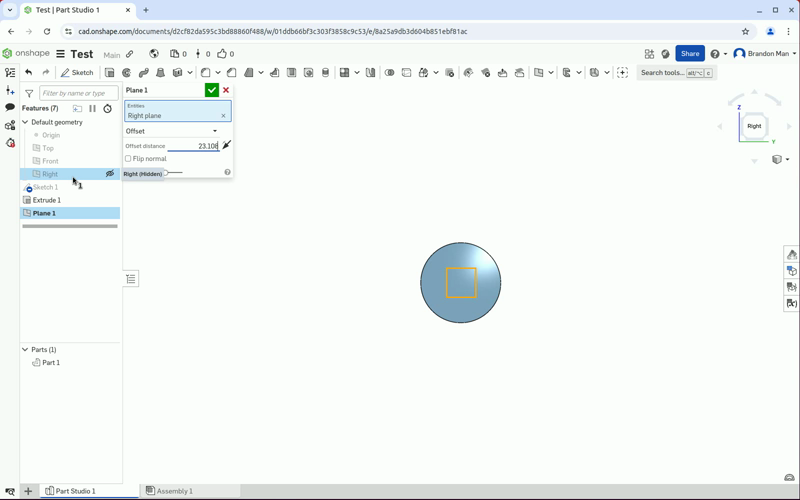
key(enter, 2)
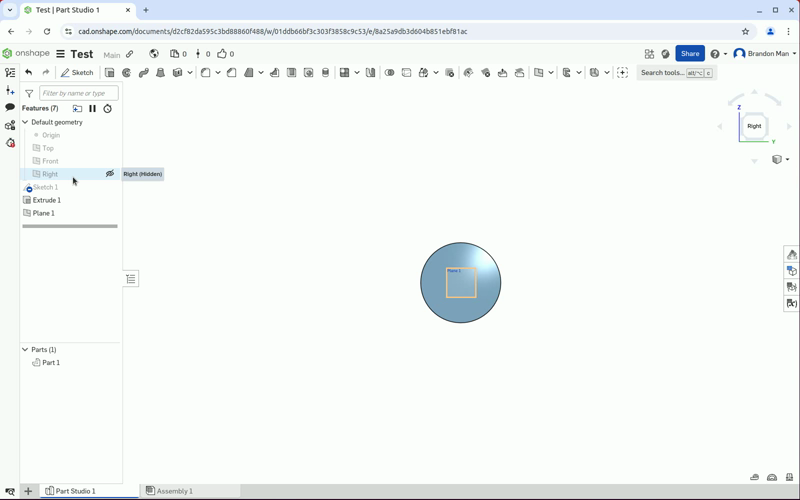
key(shift+s)
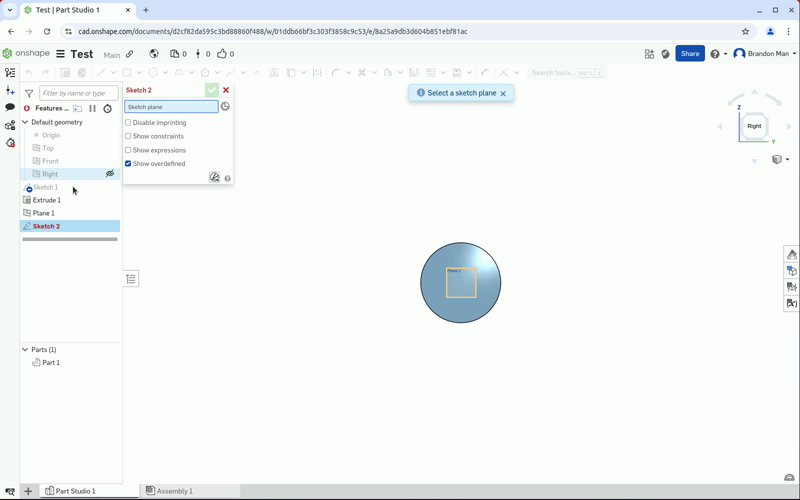
mouse_move(73, 215)
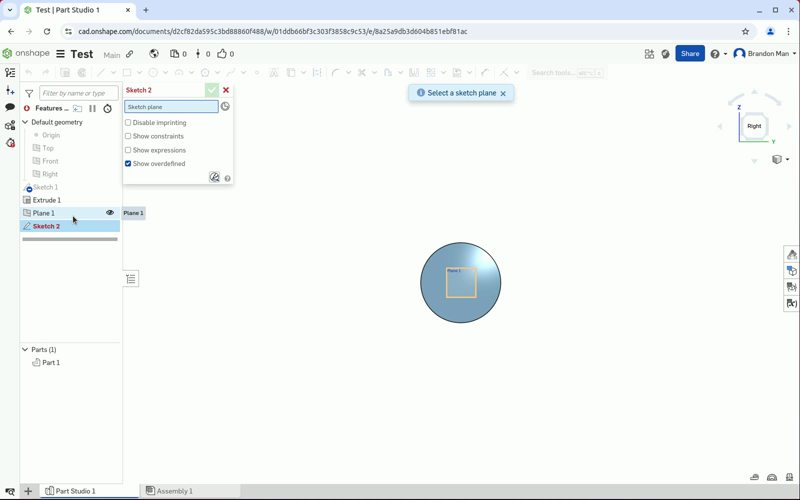
click(73, 215)
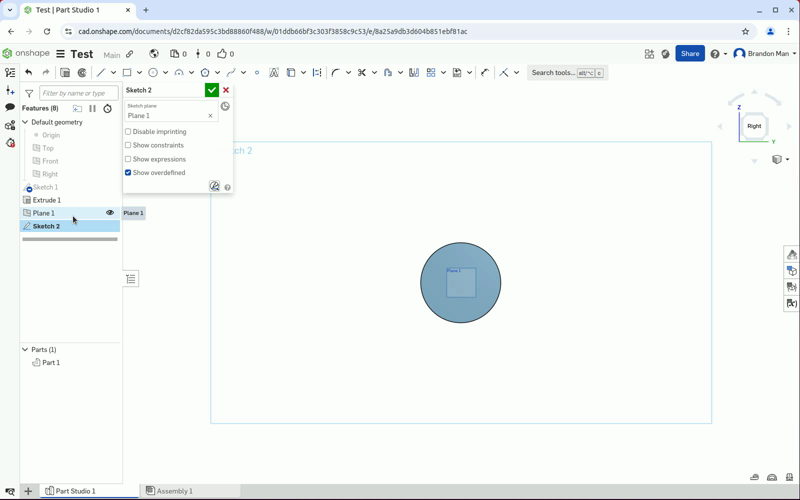
mouse_move(73, 352)
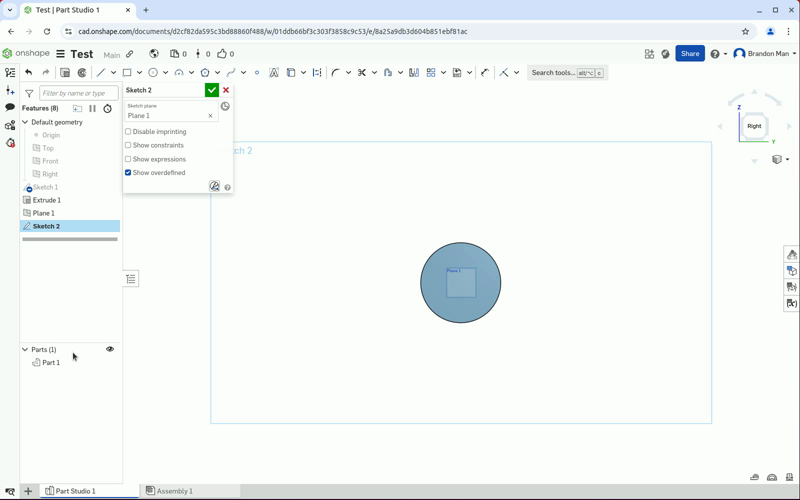
key(y)
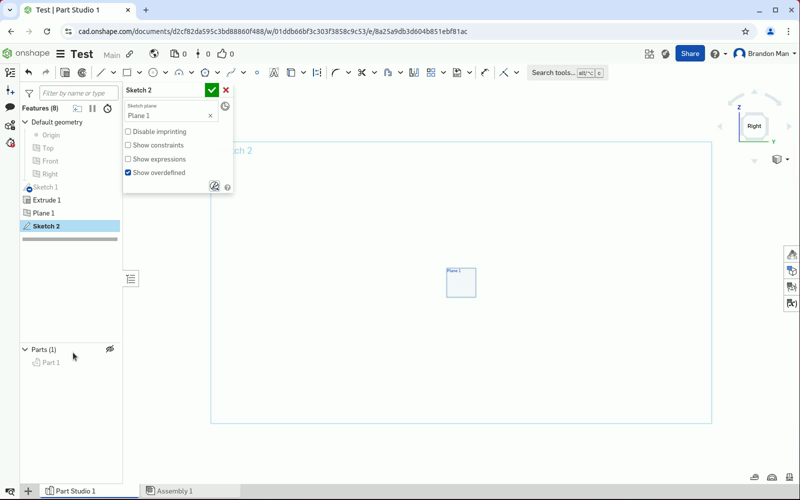
key(c)
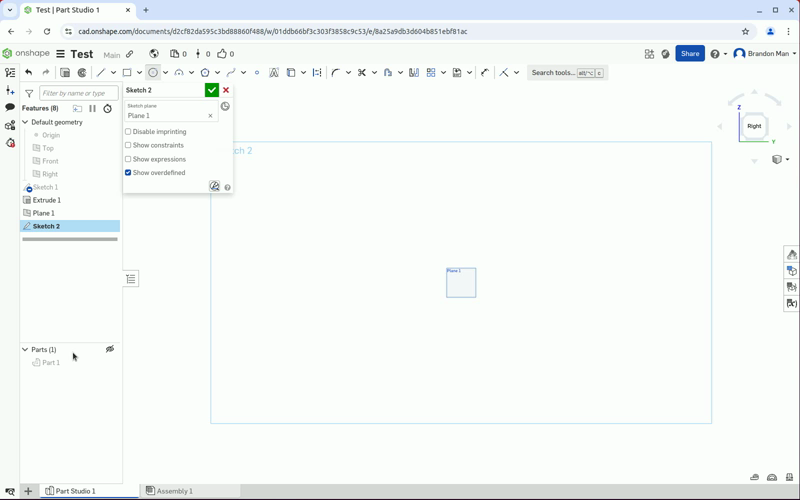
key_down(shift)
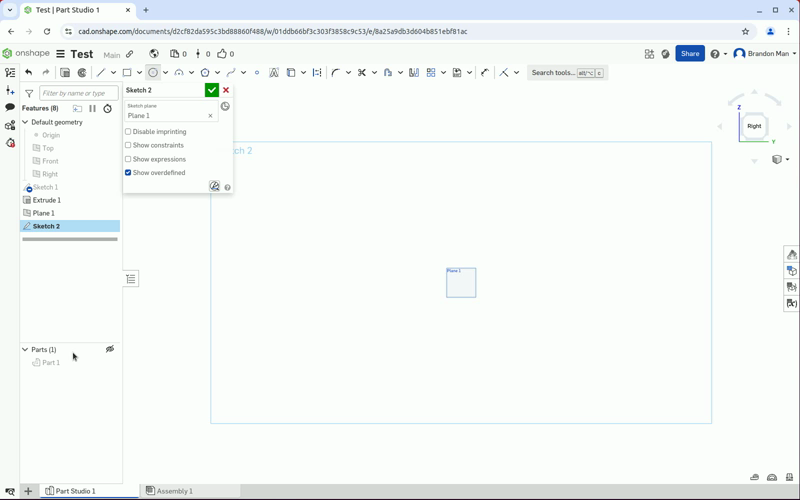
mouse_move(460, 282)
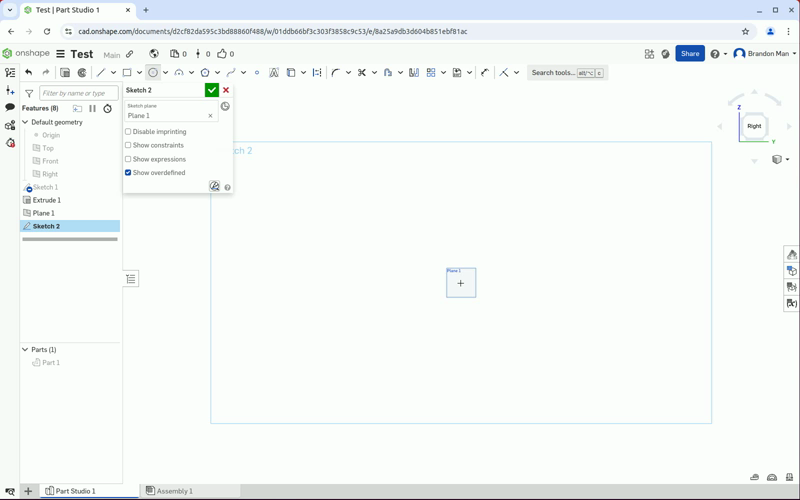
click(460, 282)
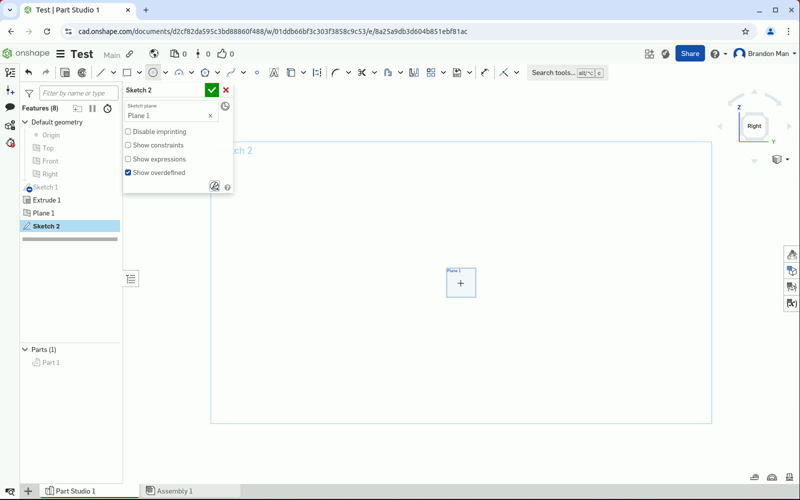
key_up(shift)
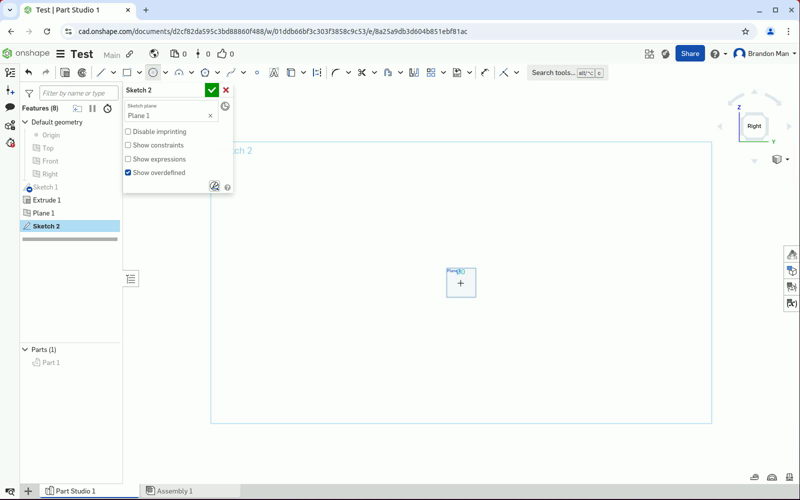
mouse_move(486, 282)
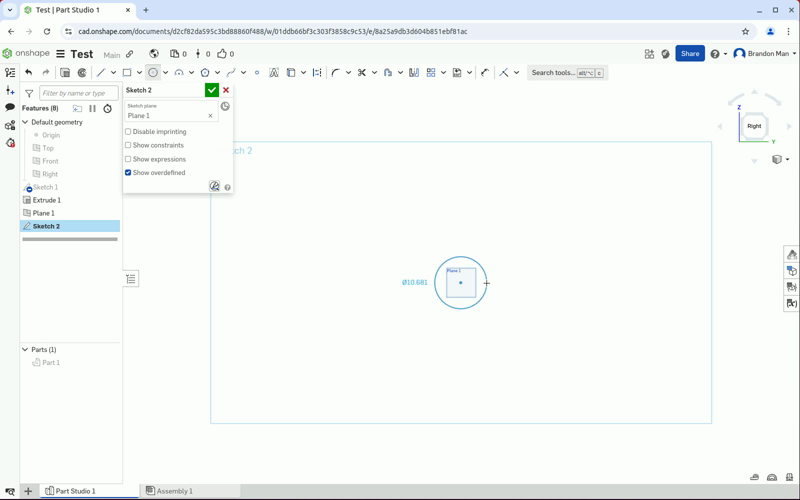
click(486, 282)
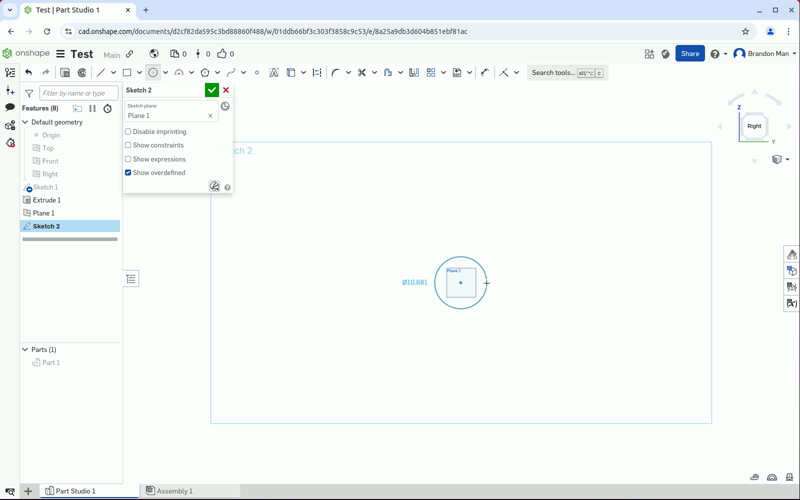
key(esc)
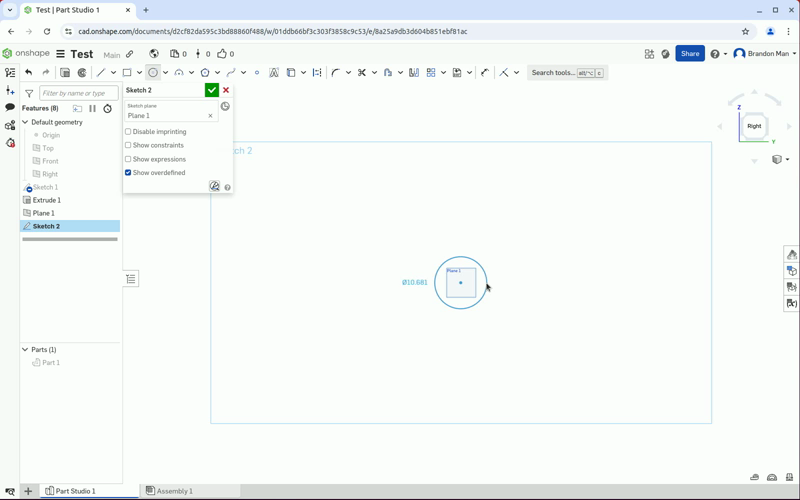
mouse_move(460, 294)
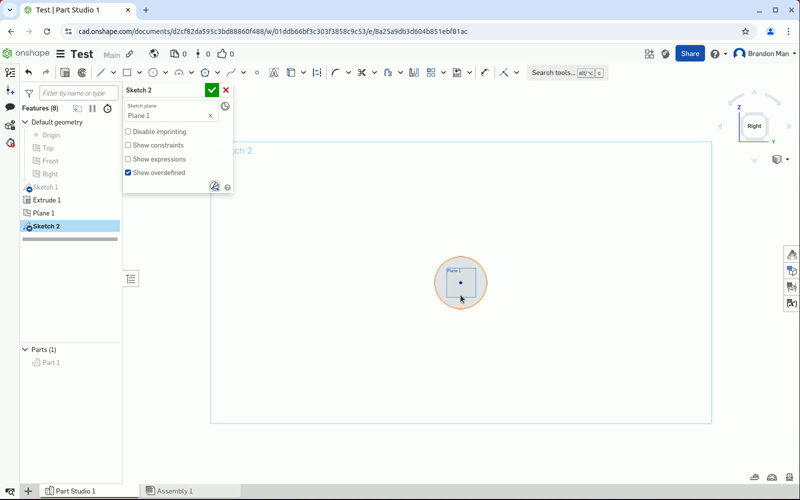
click(460, 294)
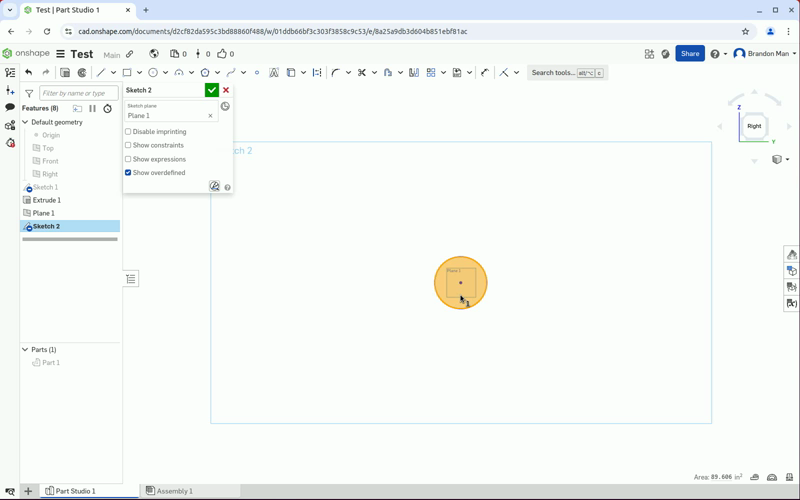
mouse_move(73, 352)
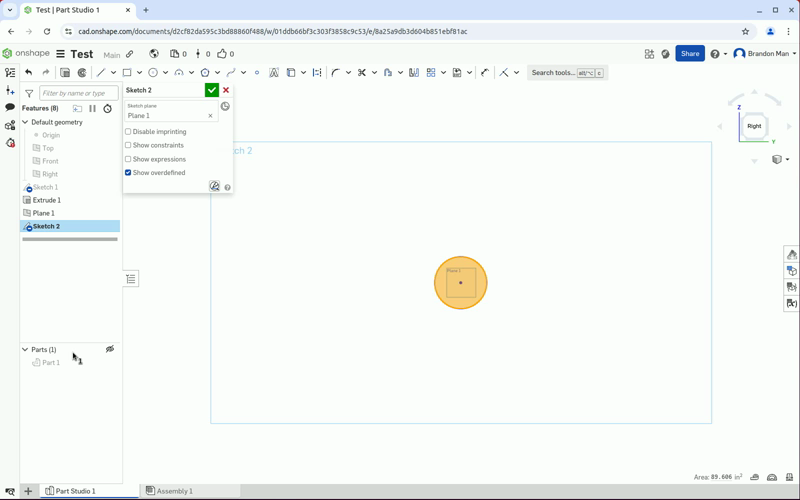
key(shift+y)
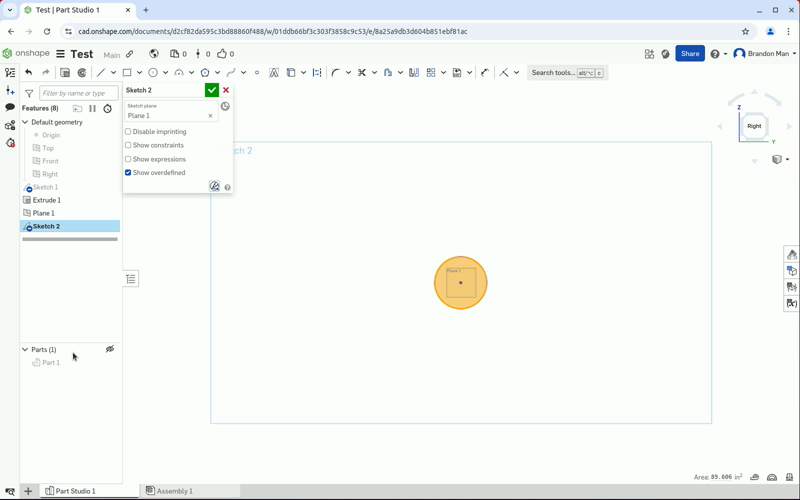
key(shift+e)
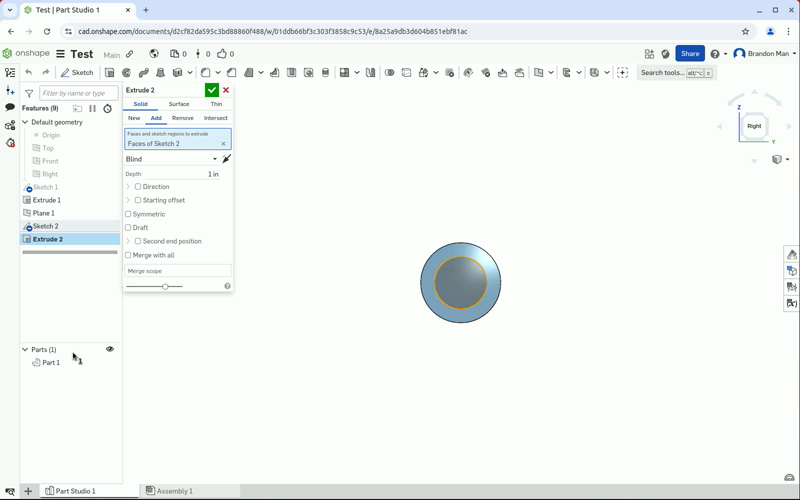
mouse_move(143, 106)
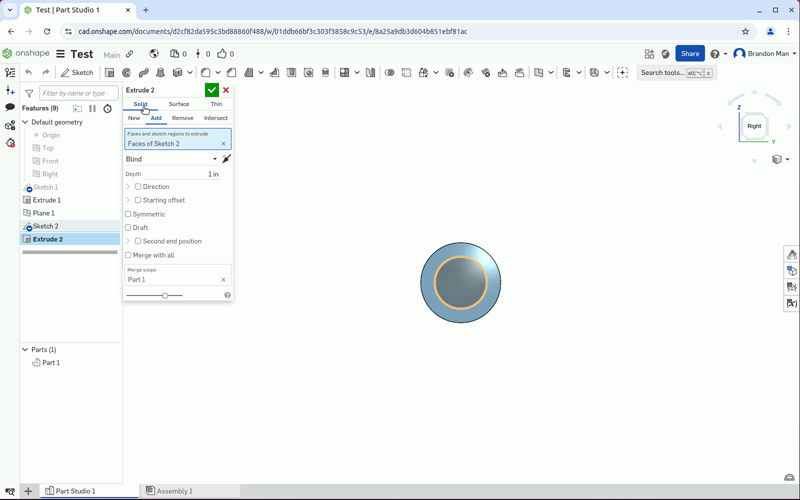
click(143, 106)
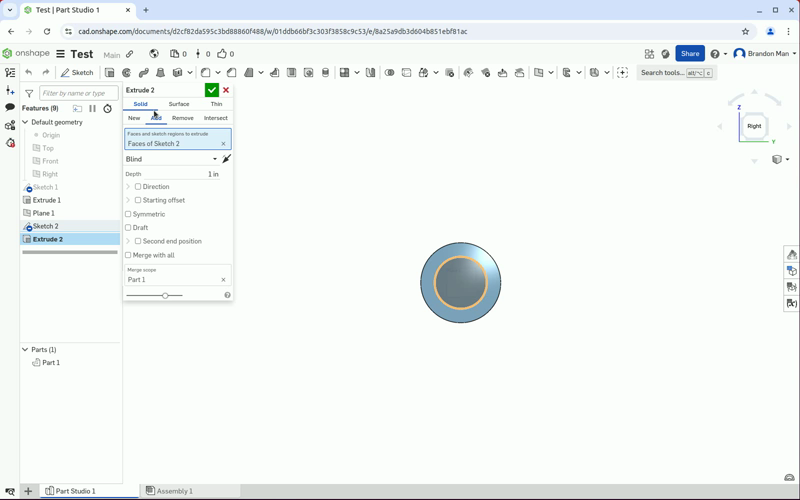
mouse_move(186, 120)
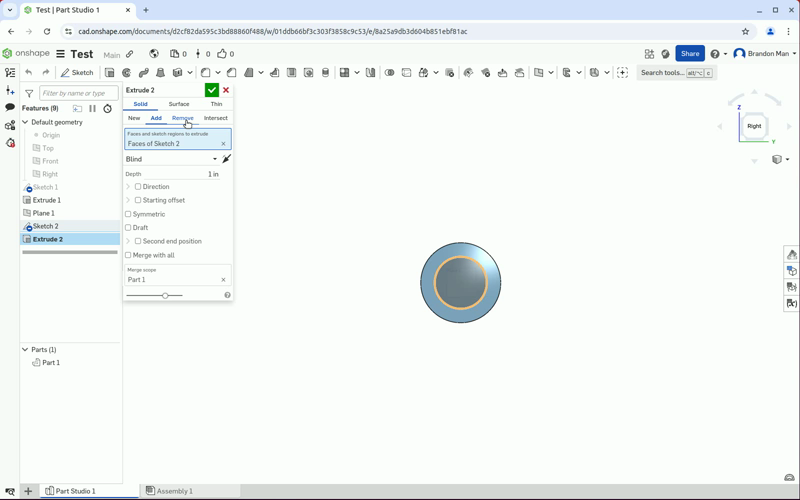
click(186, 120)
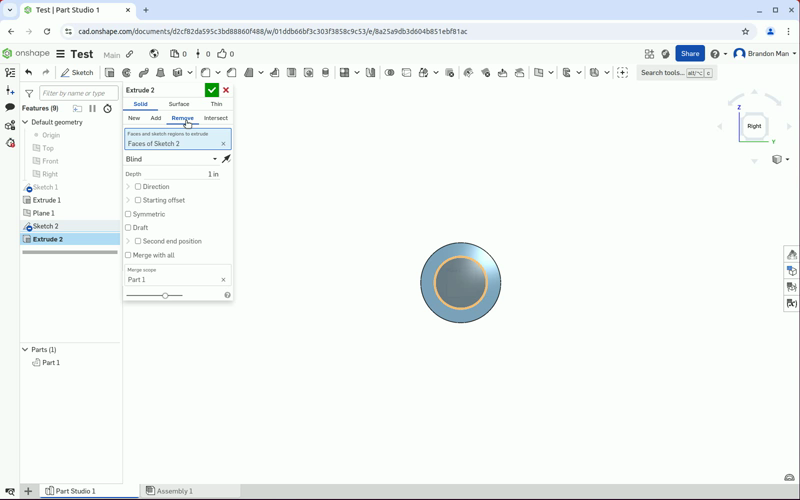
key(tab, 4)
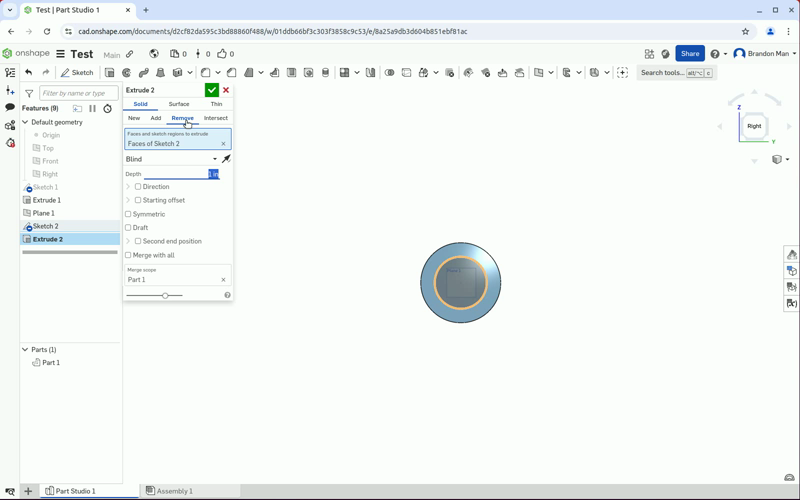
text(30.811)
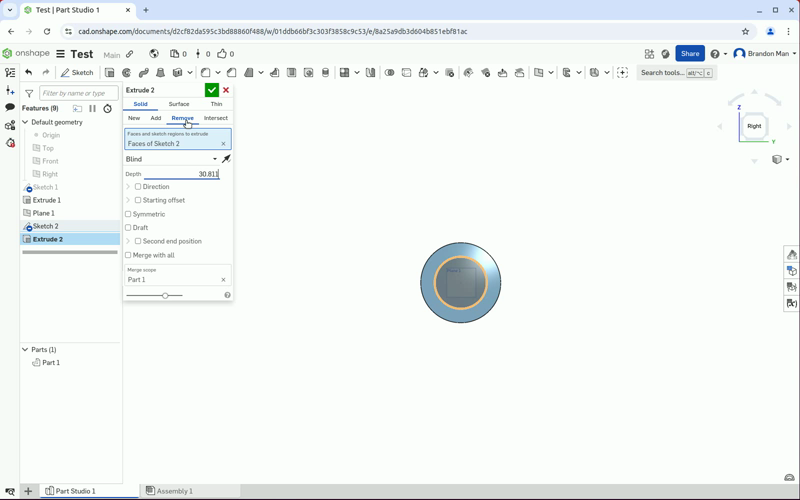
key(tab, 6)
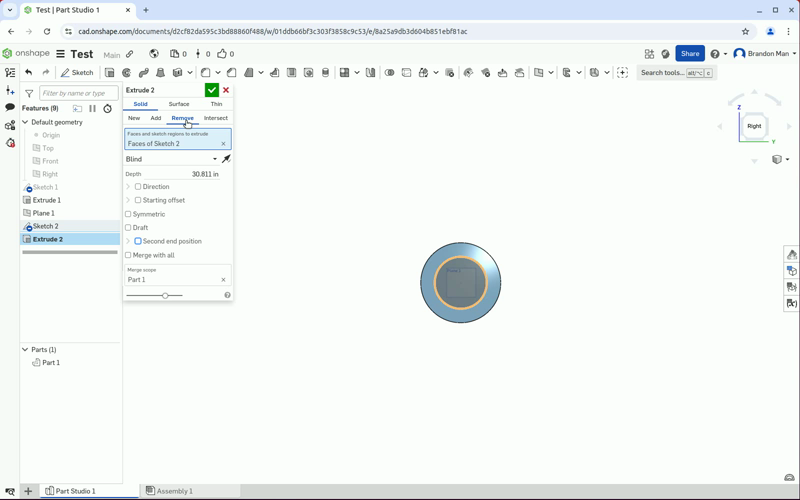
key(space)
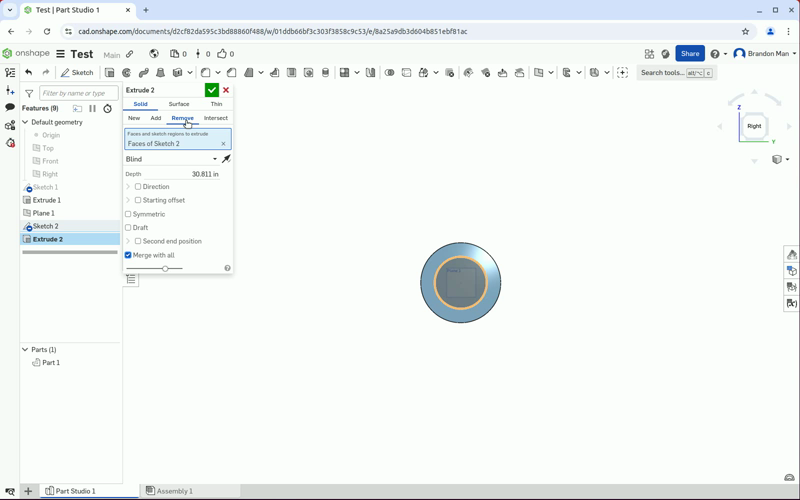
key(enter)
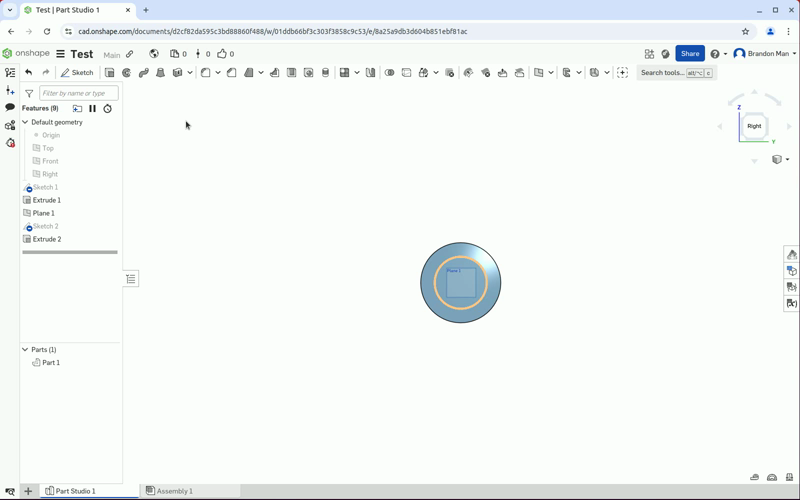
key(shift+h)
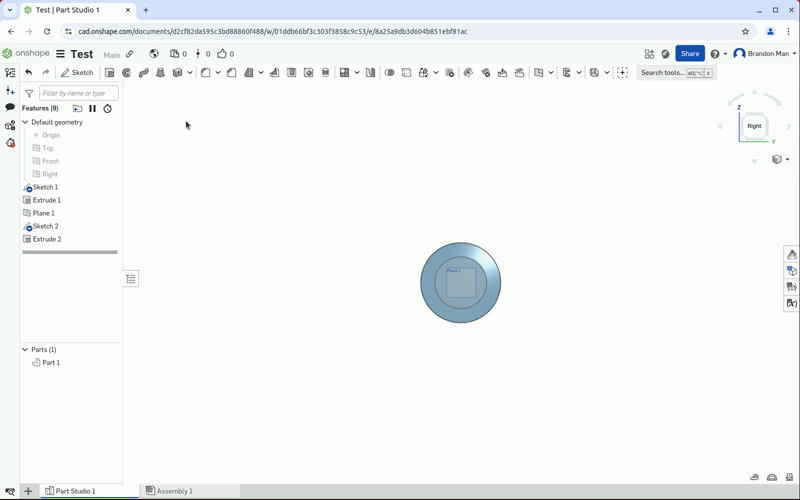
key(shift+h)
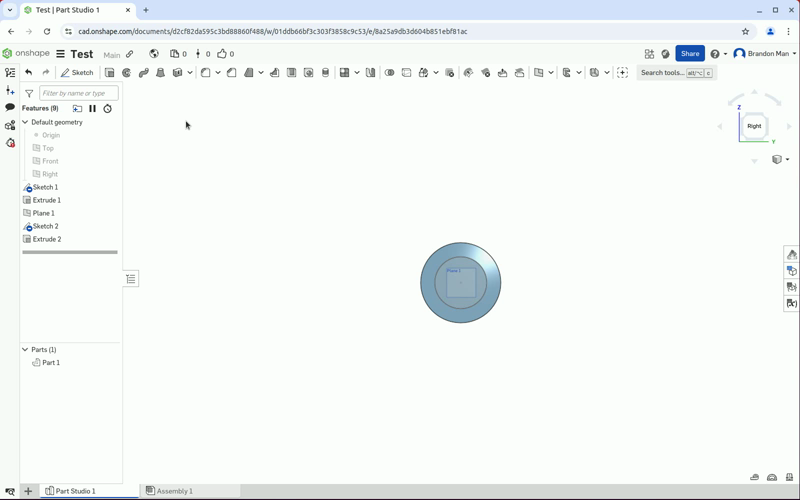
key(shift+7)
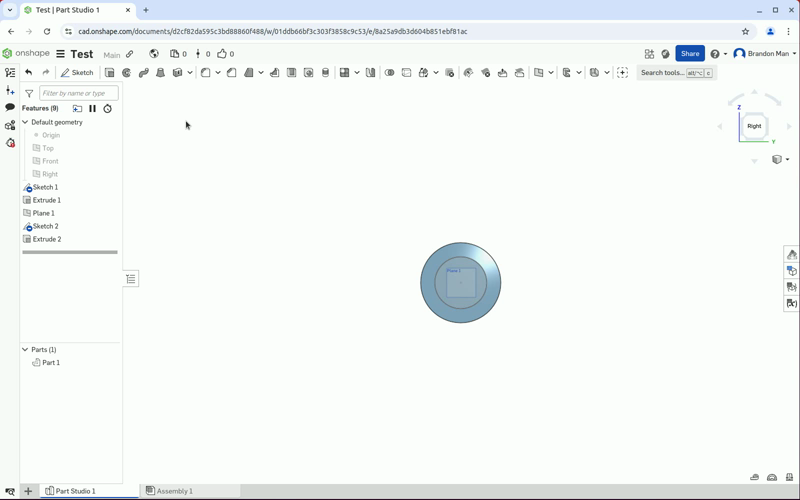
key(right, 2)
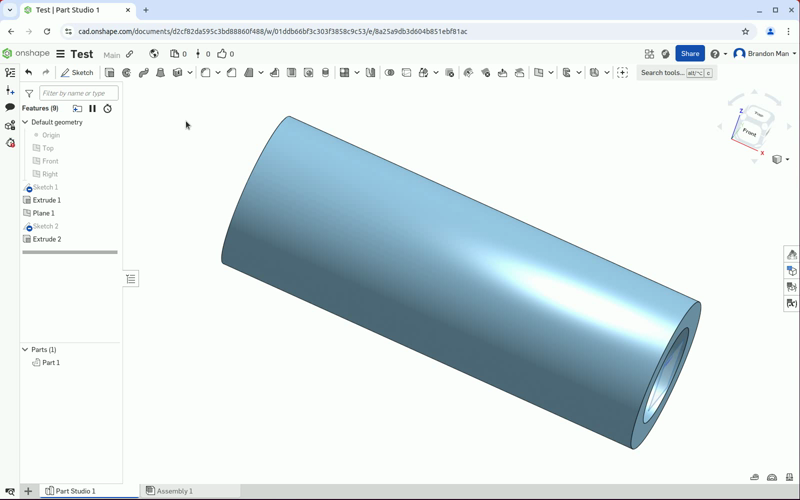
key(down, 2)
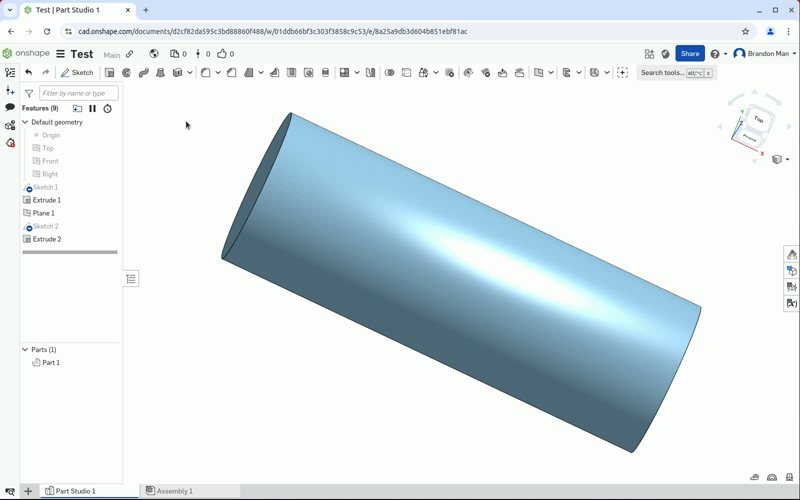
key(up, 2)
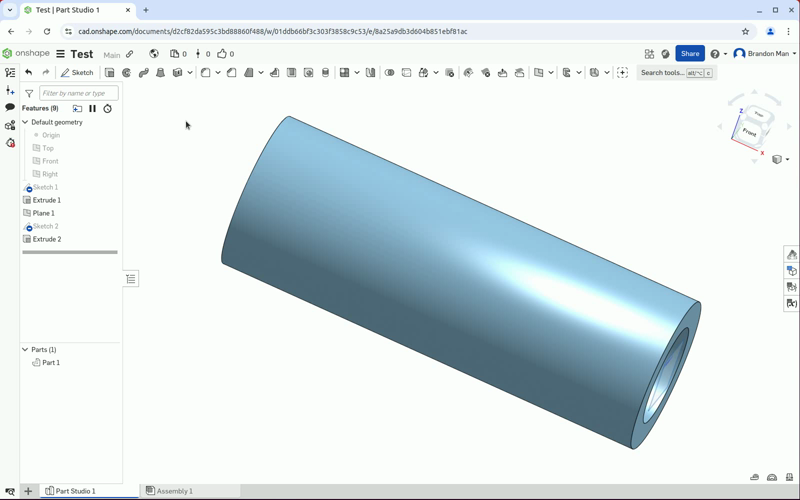
key(left, 2)
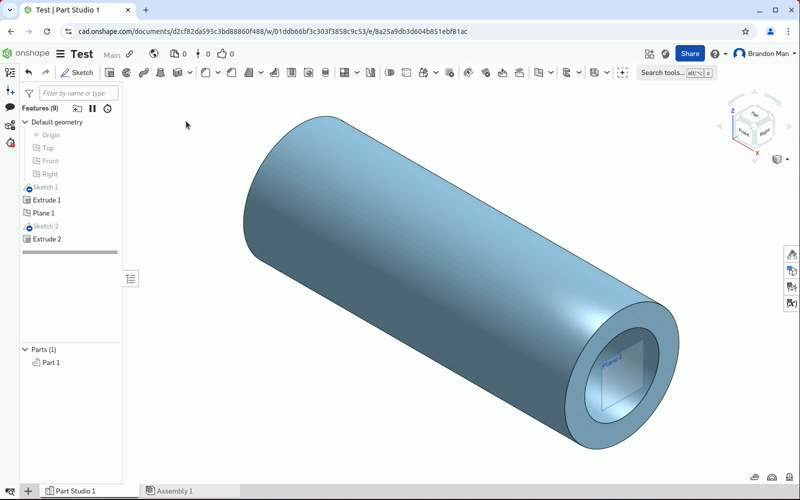
mouse_move(73, 189)
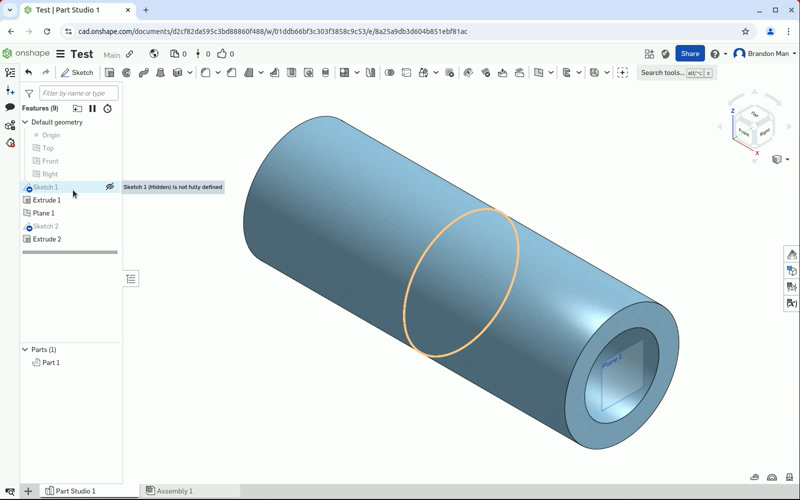
click(73, 189)